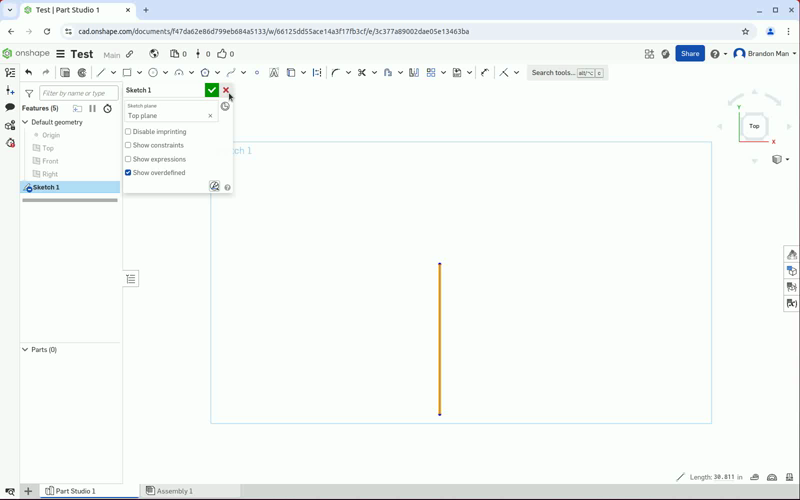
key(shift+h)
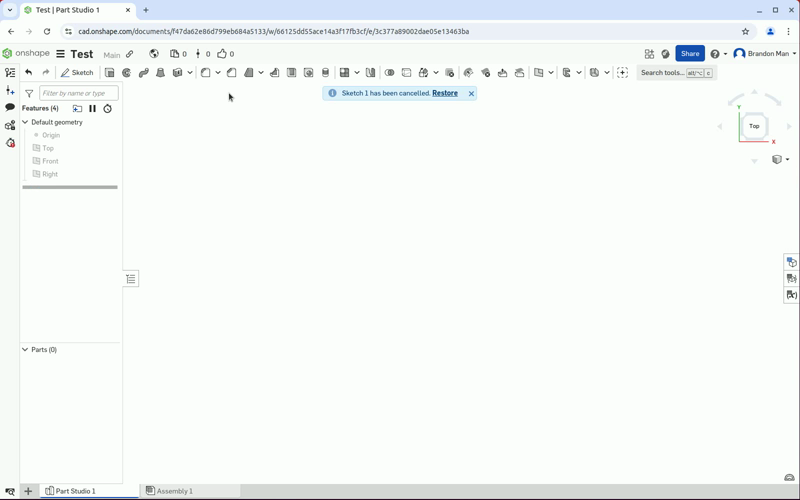
mouse_move(73, 352)
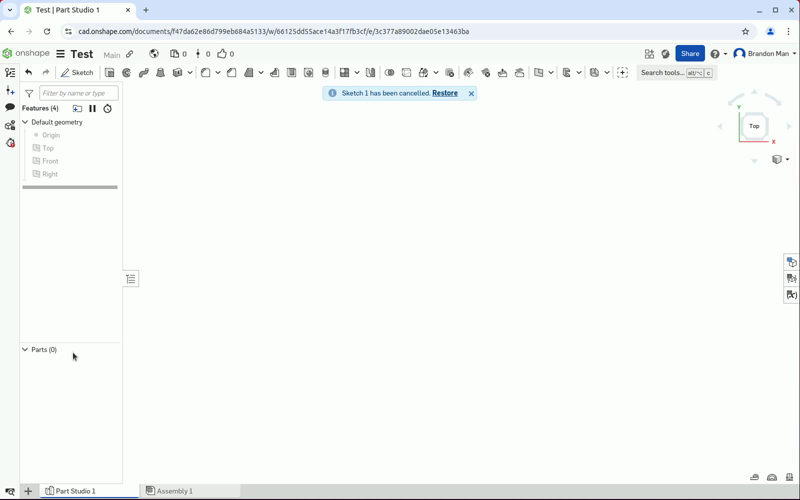
key(y)
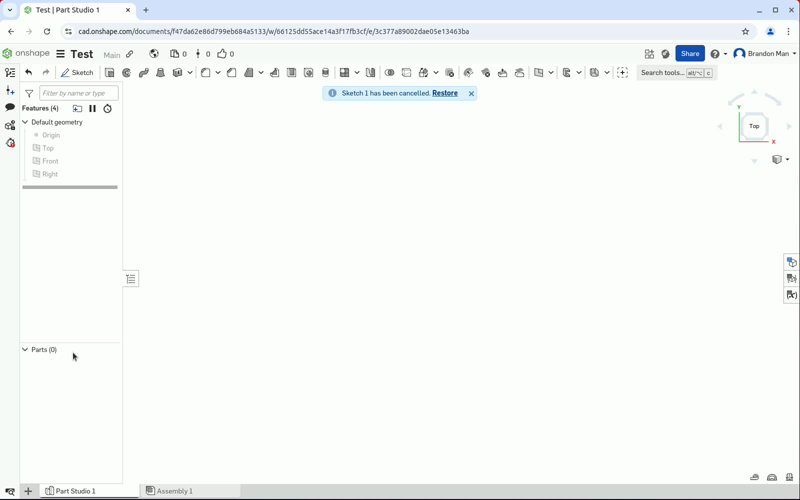
key(shift+p)
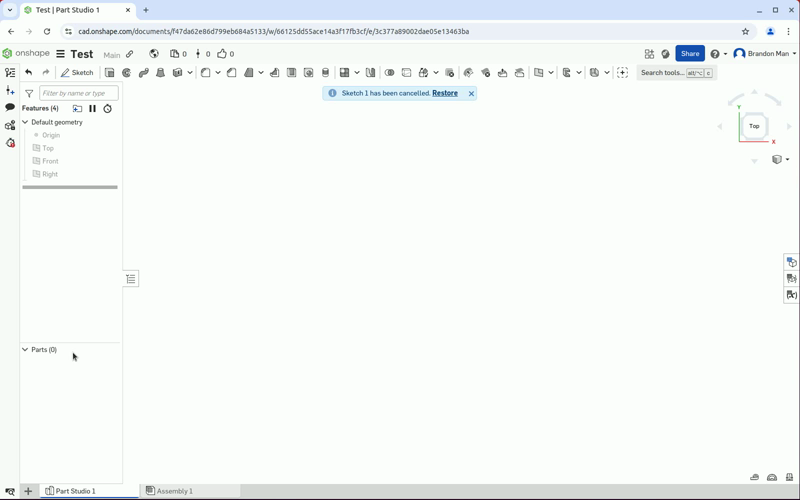
key(space)
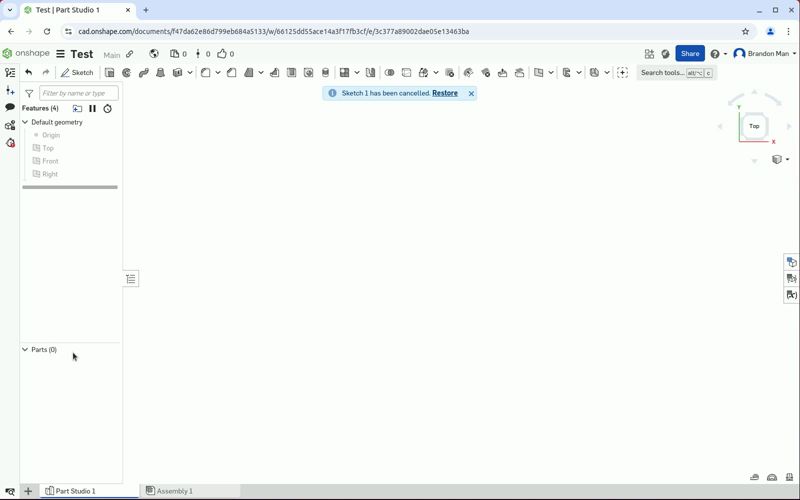
key_down(shift)
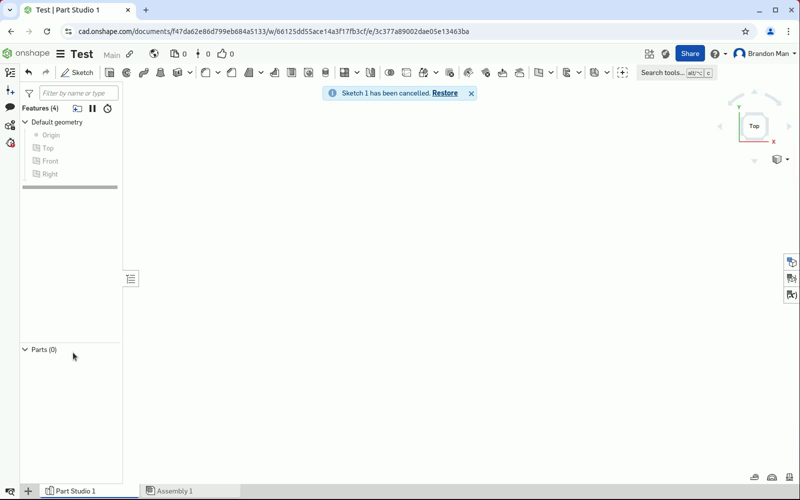
key(up)
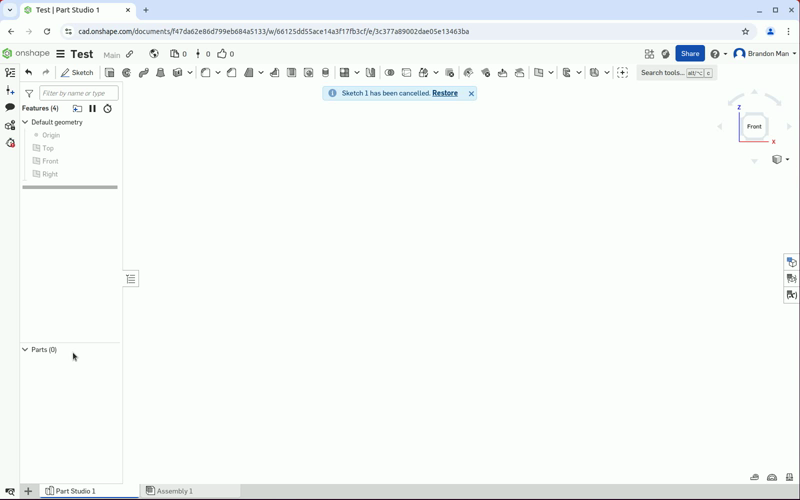
key_up(shift)
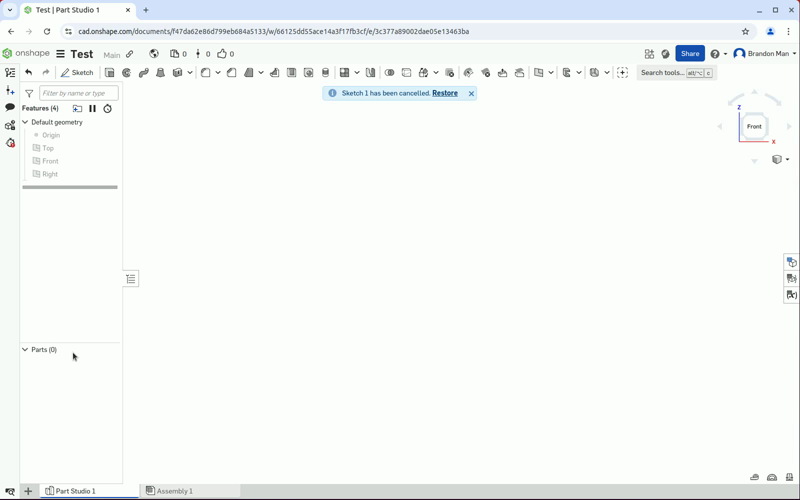
key(space)
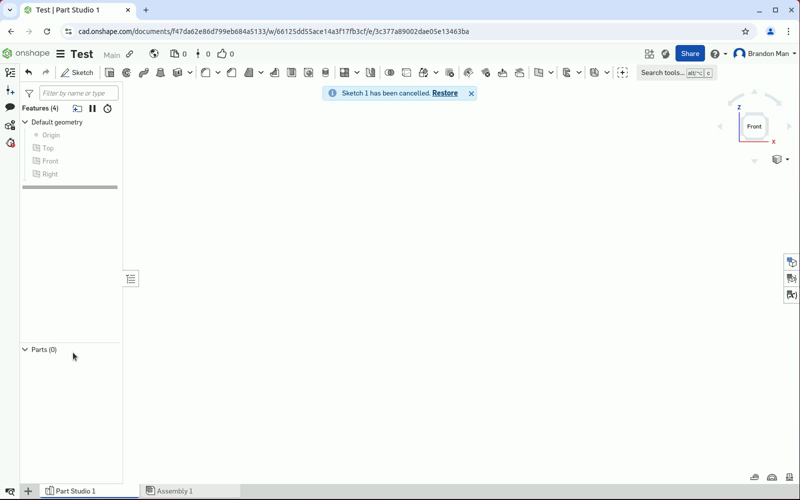
key_down(shift)
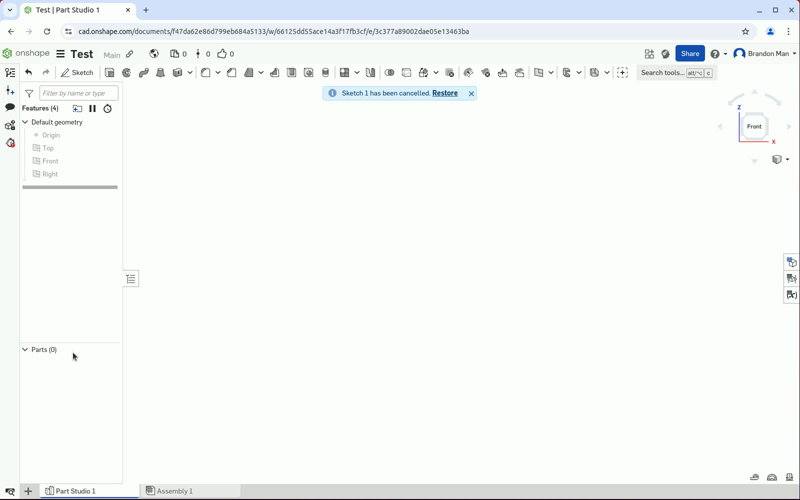
key(left)
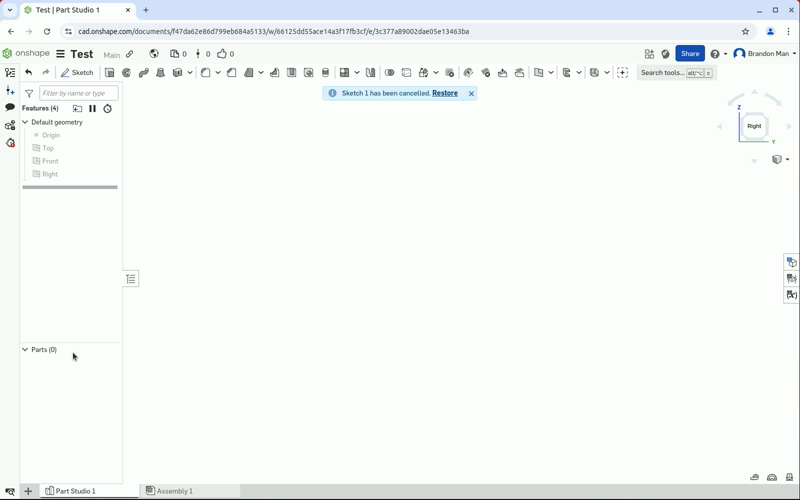
key_up(shift)
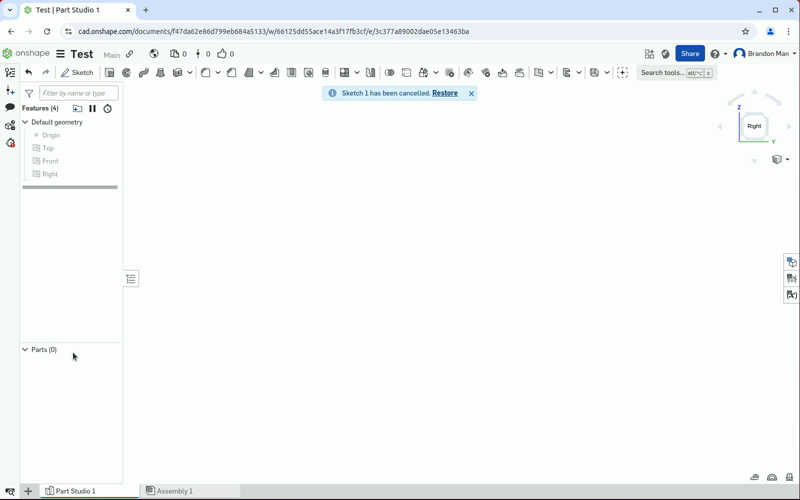
mouse_move(73, 352)
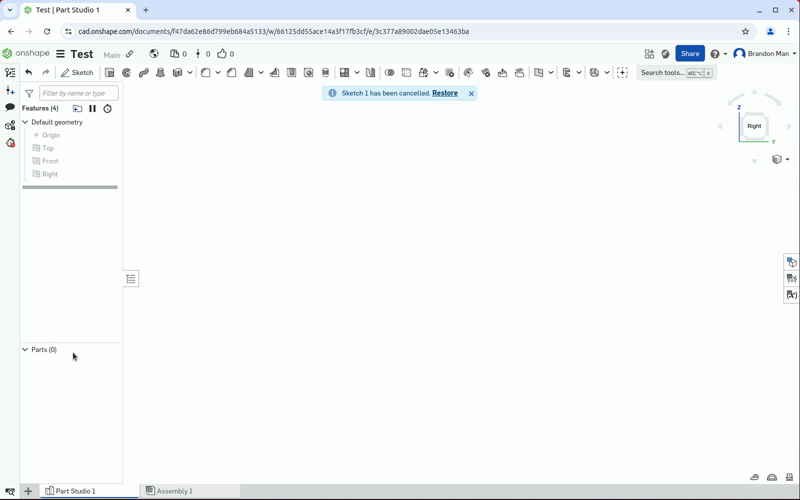
key(shift+y)
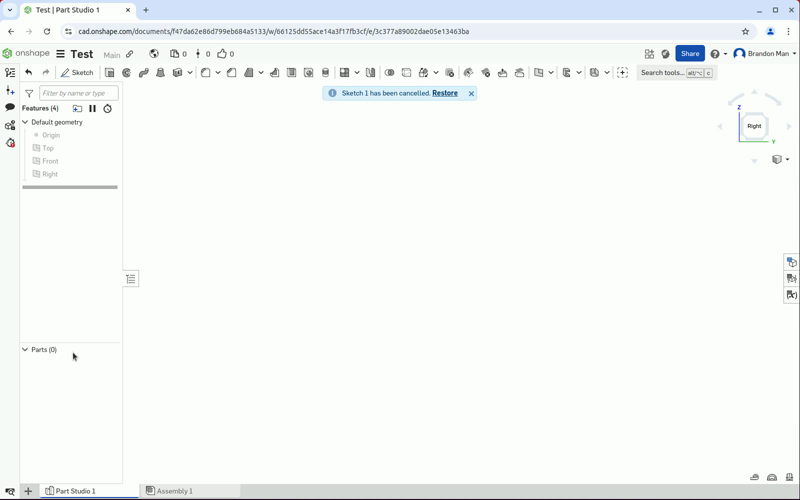
key(shift+s)
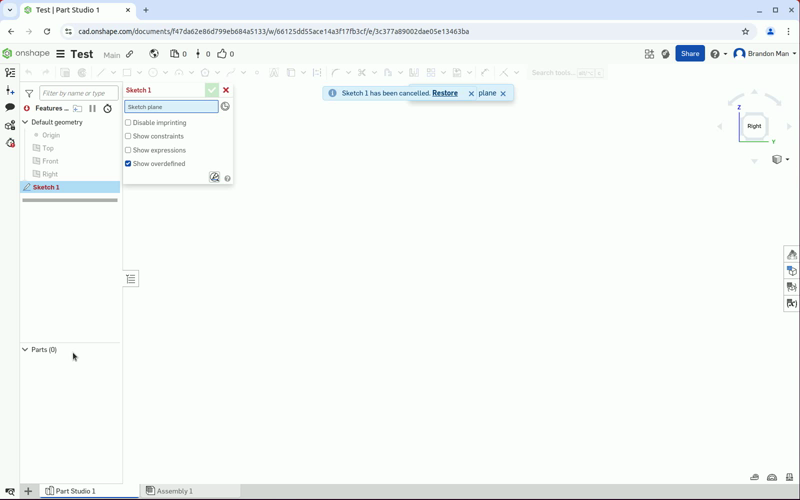
mouse_move(73, 176)
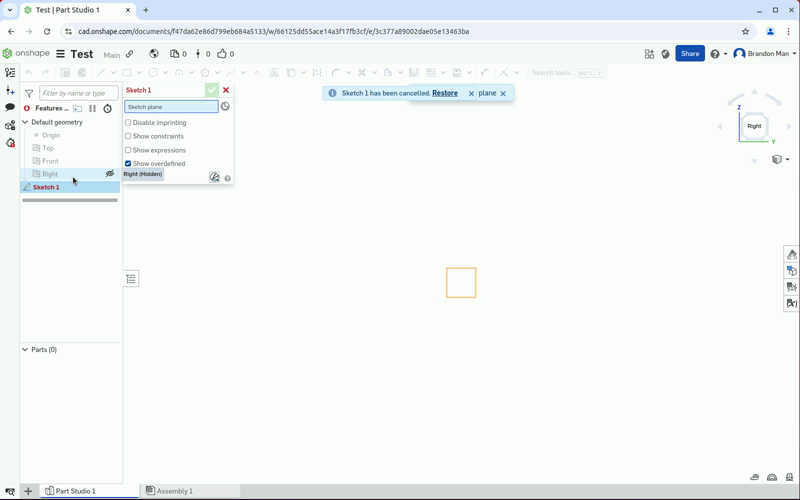
click(73, 176)
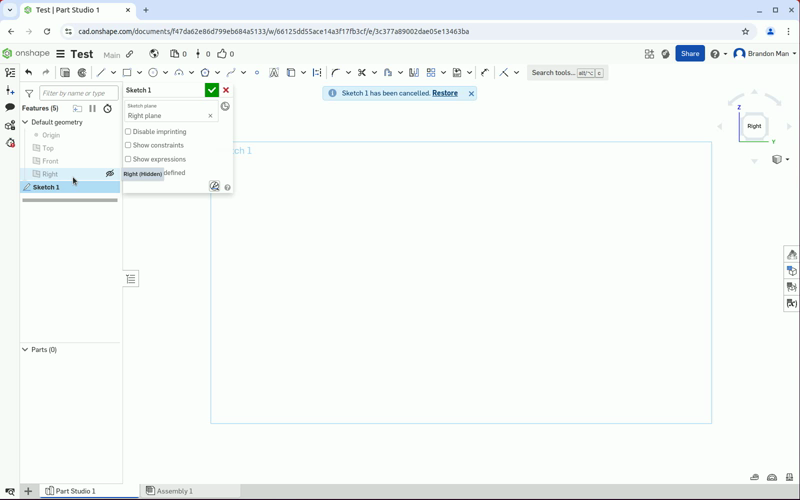
mouse_move(73, 352)
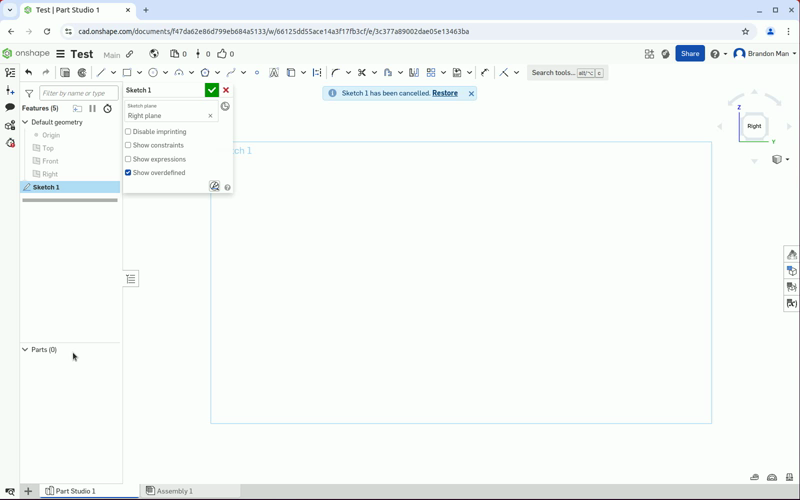
key(y)
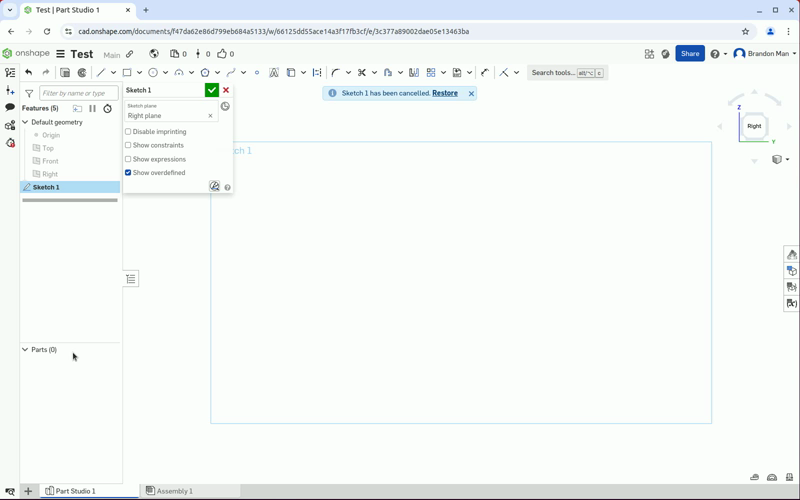
key(a)
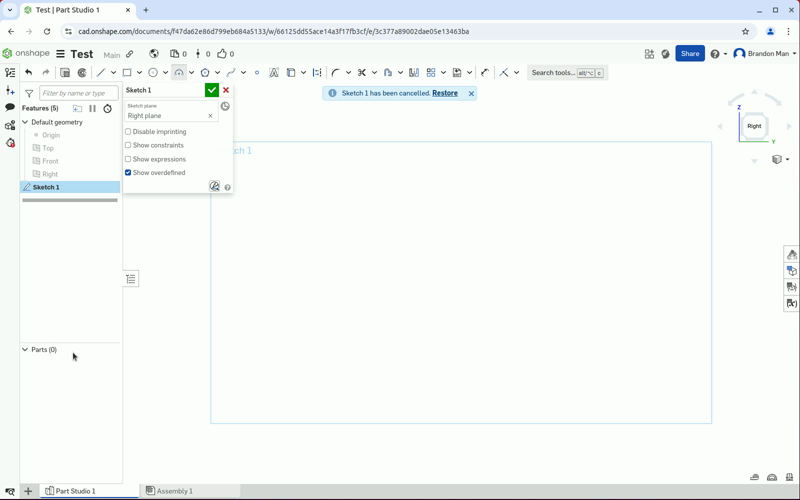
key_down(shift)
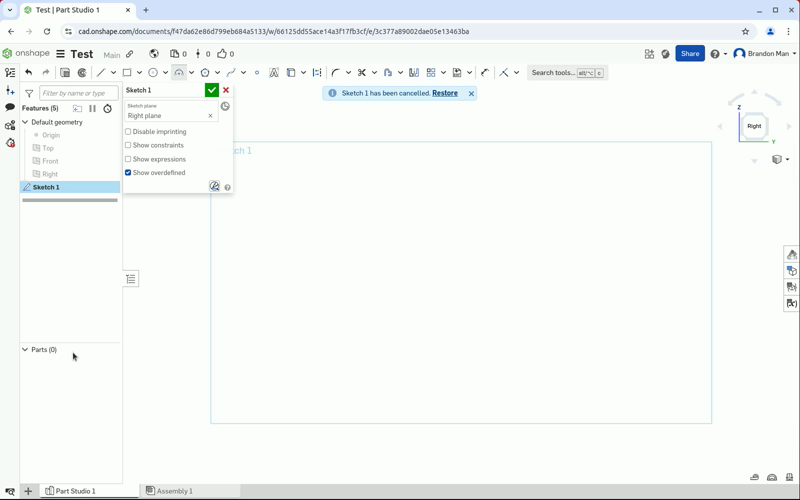
mouse_move(460, 328)
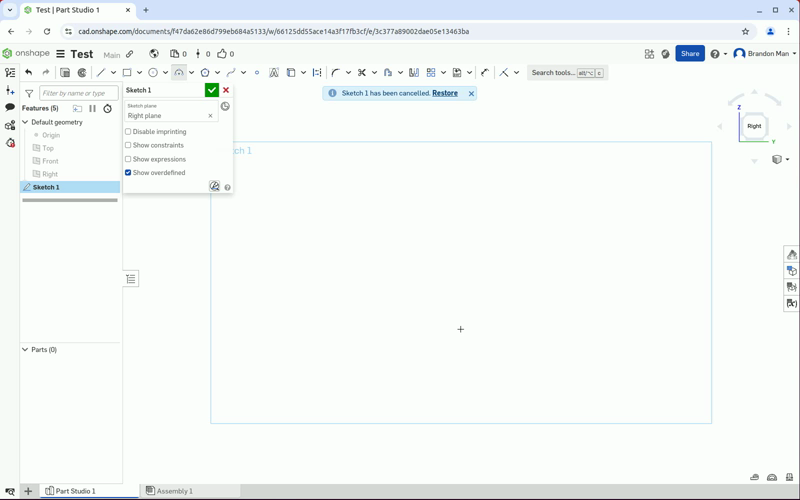
click(460, 328)
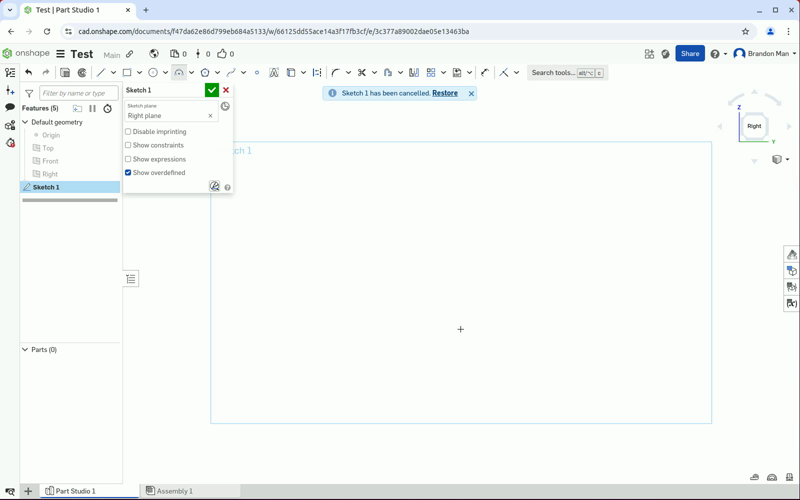
key_up(shift)
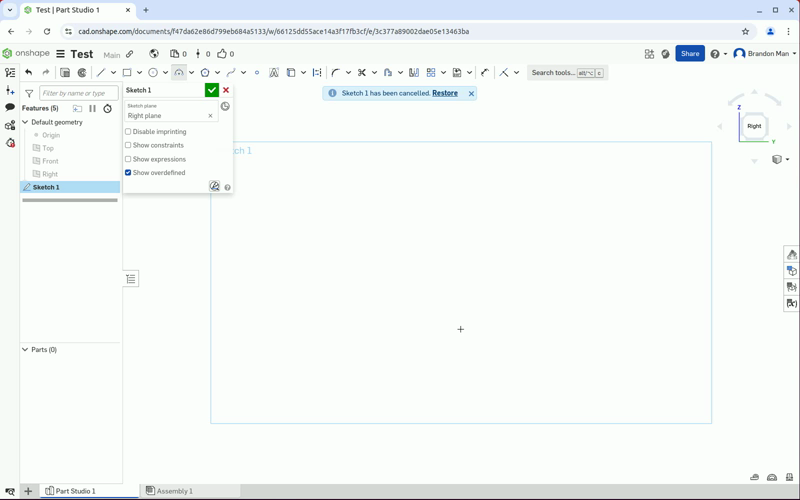
key_down(shift)
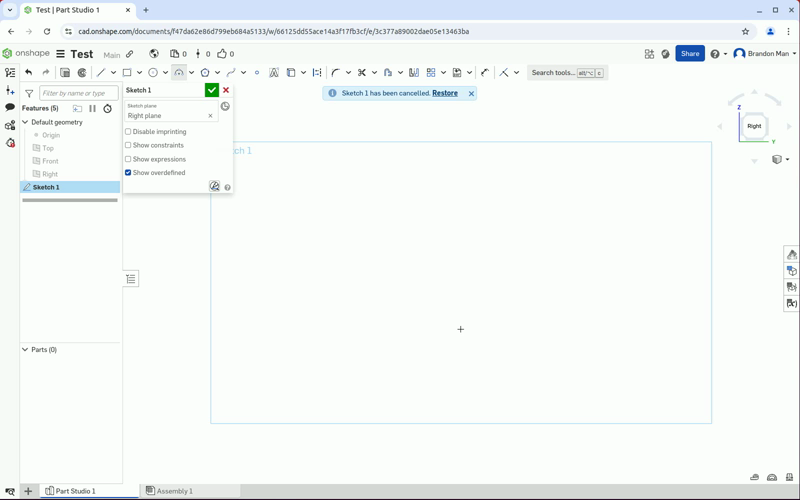
mouse_move(460, 233)
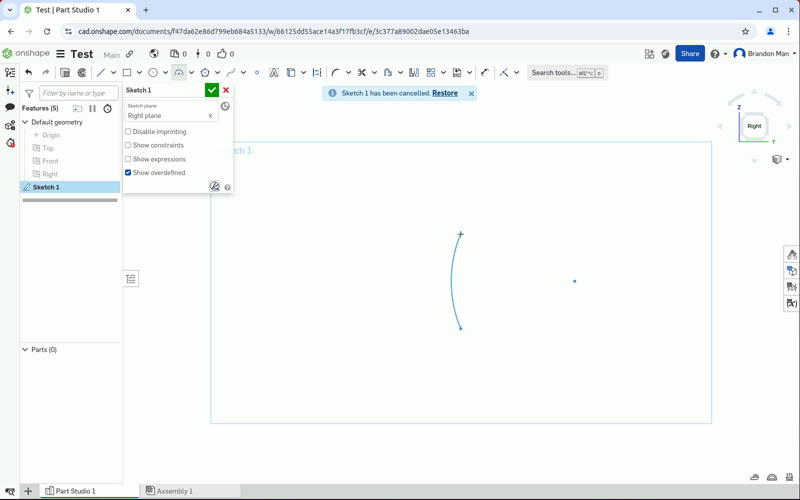
click(460, 233)
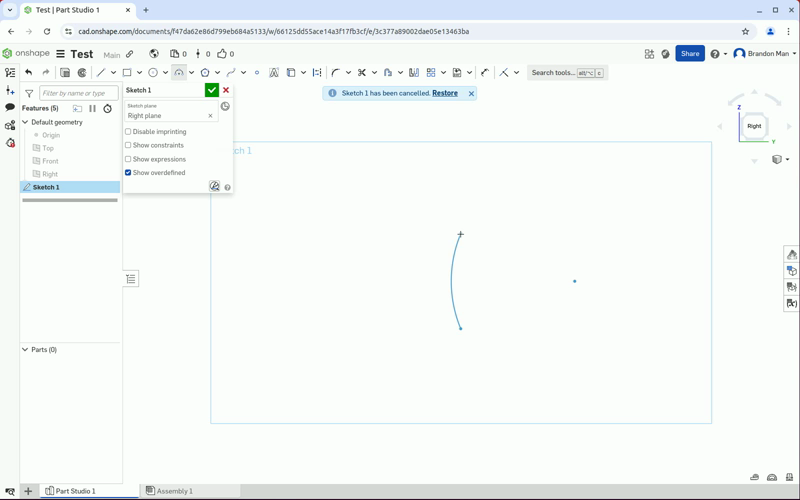
mouse_move(508, 281)
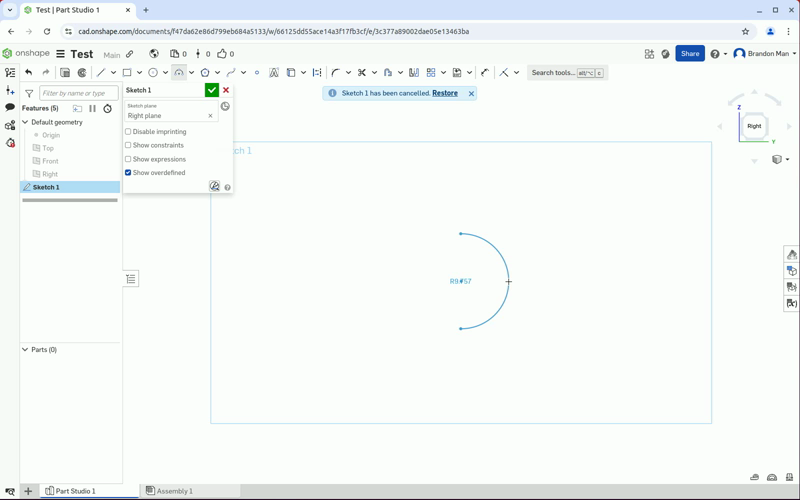
click(508, 281)
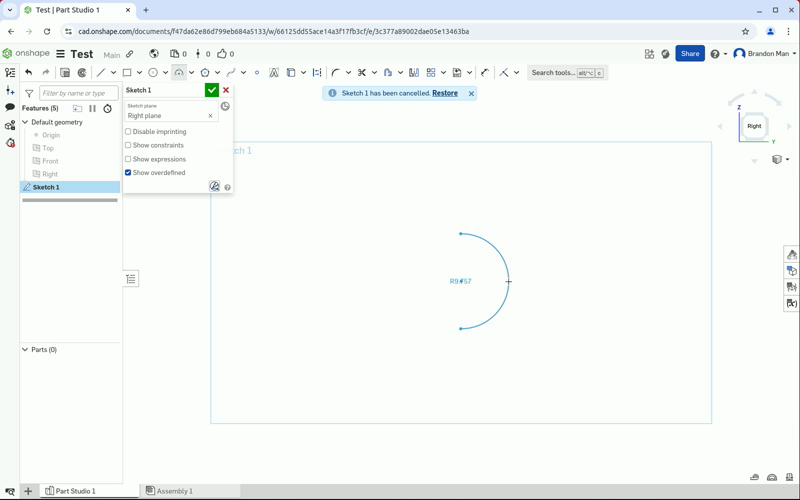
key_up(shift)
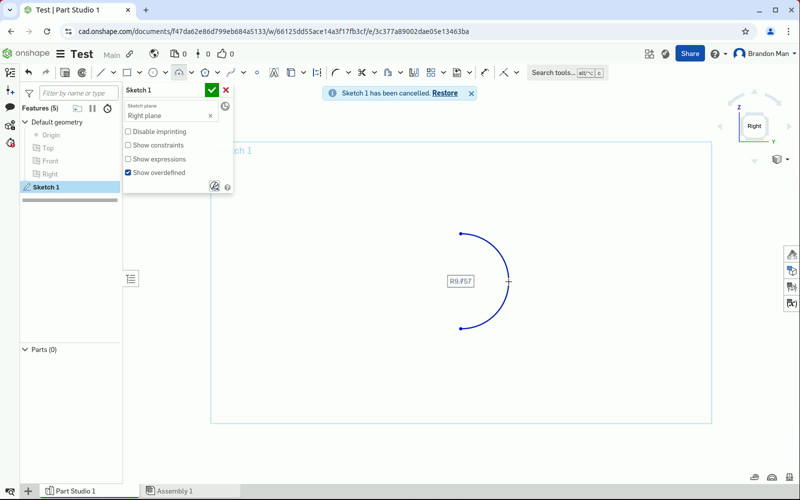
key(esc)
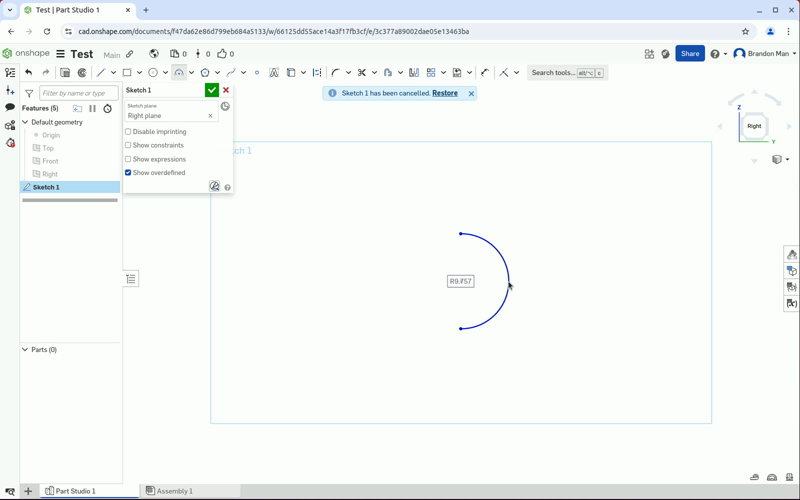
key(l)
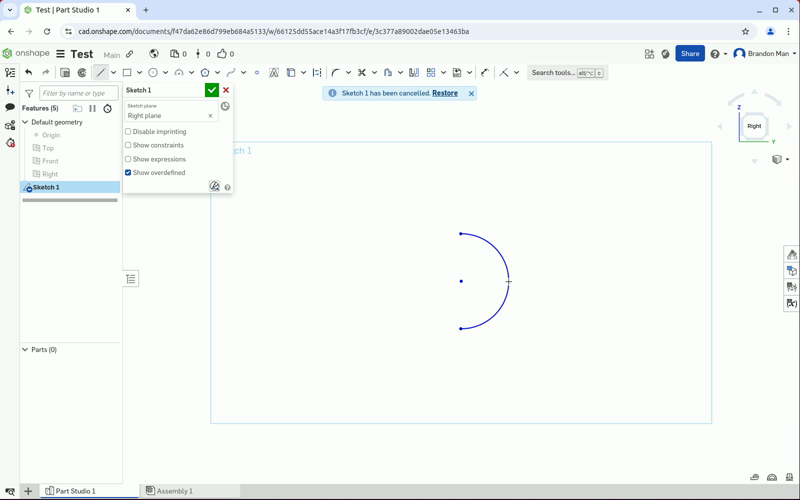
mouse_move(460, 233)
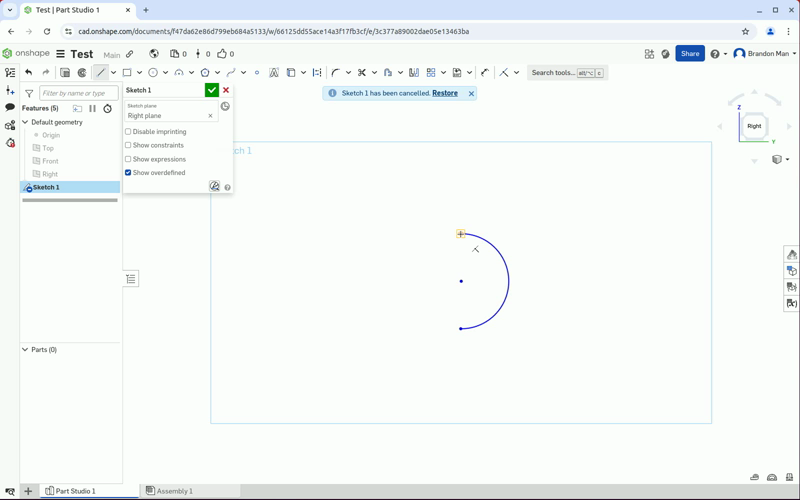
click(460, 233)
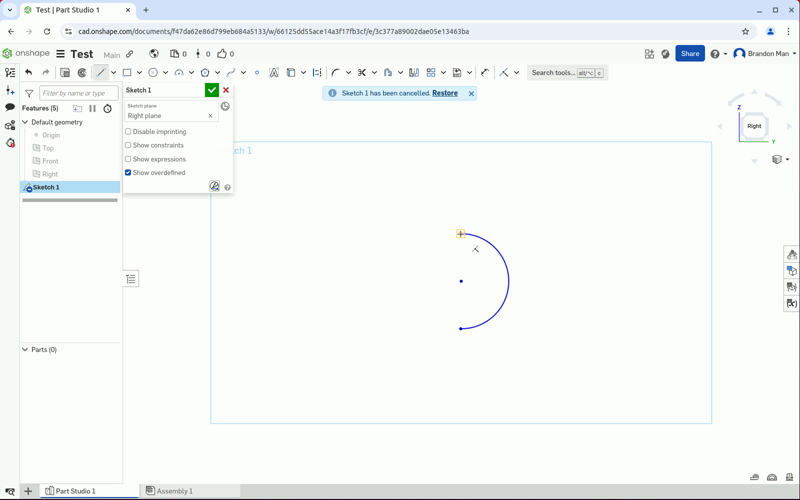
key_down(shift)
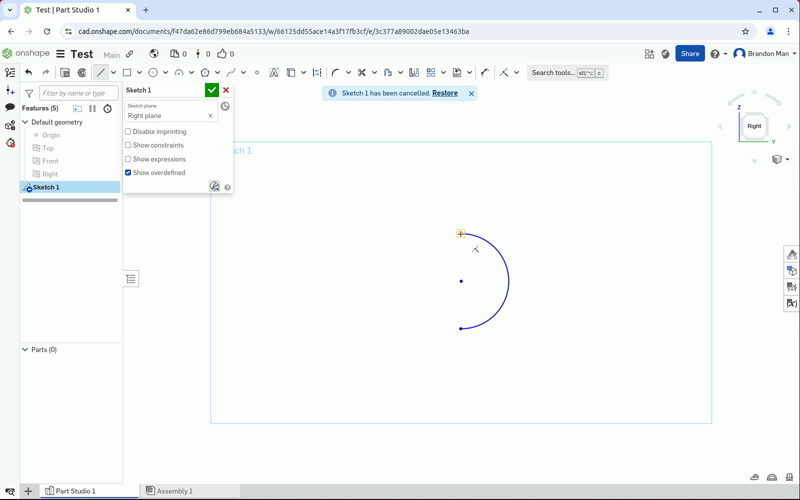
mouse_move(460, 328)
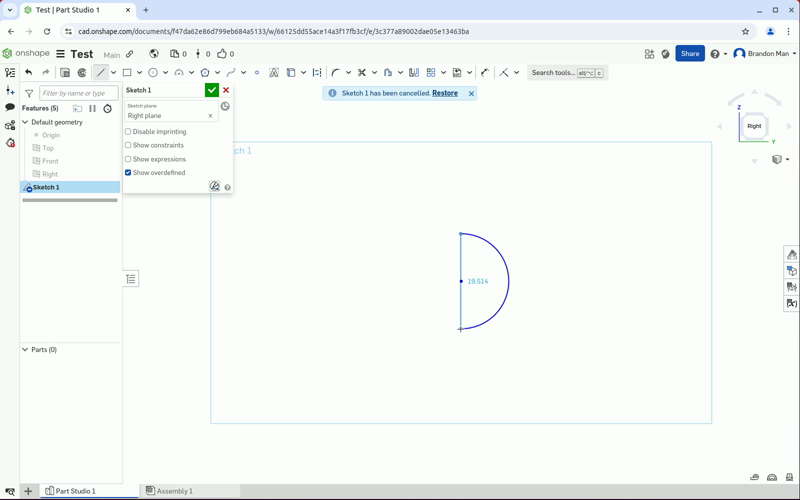
key_up(shift)
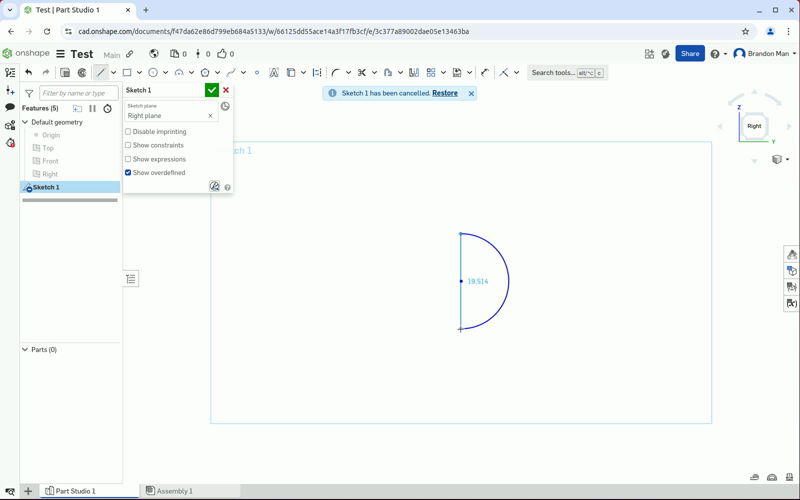
click(460, 328)
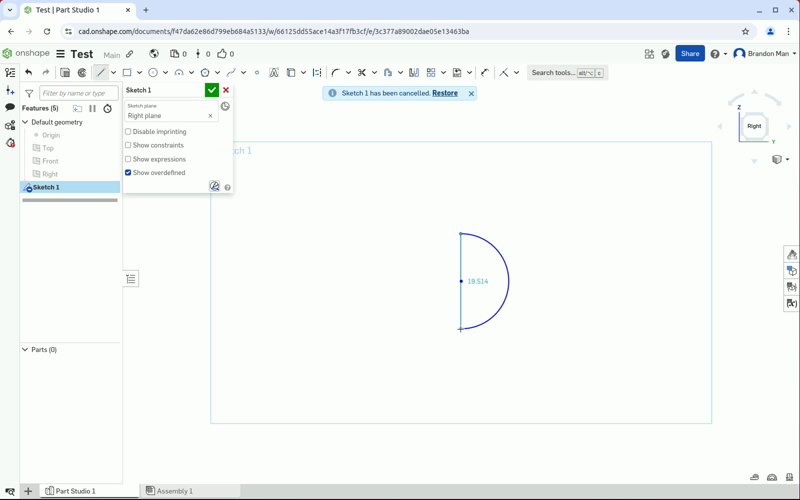
key(esc)
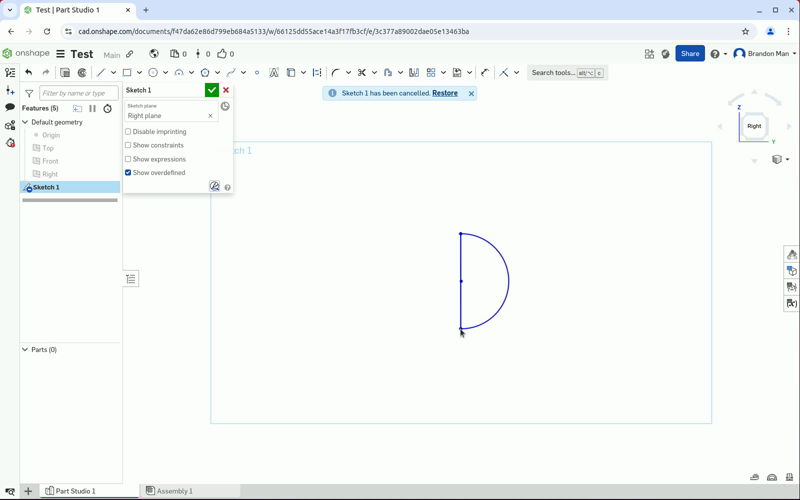
mouse_move(465, 276)
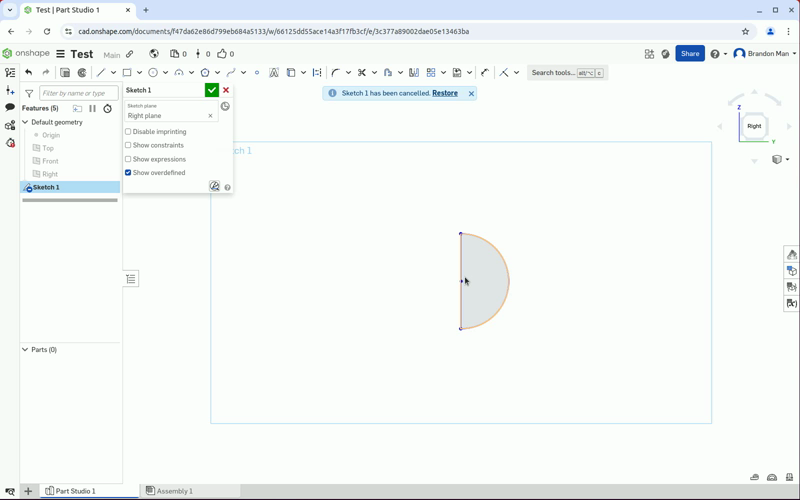
click(465, 276)
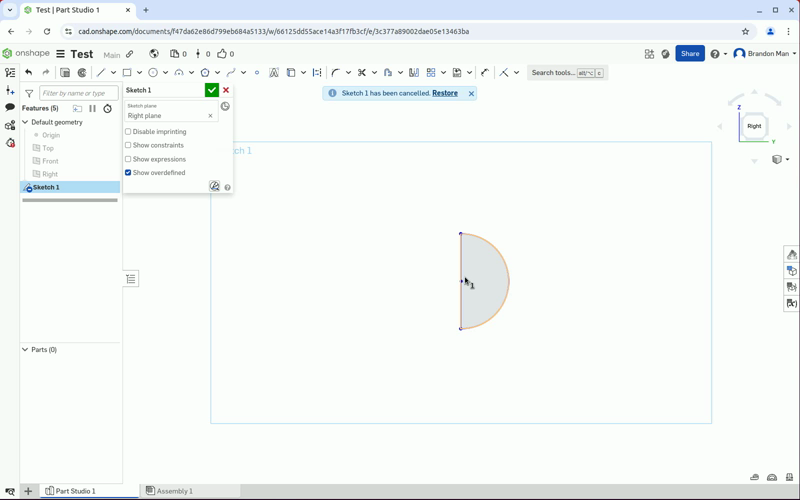
mouse_move(73, 352)
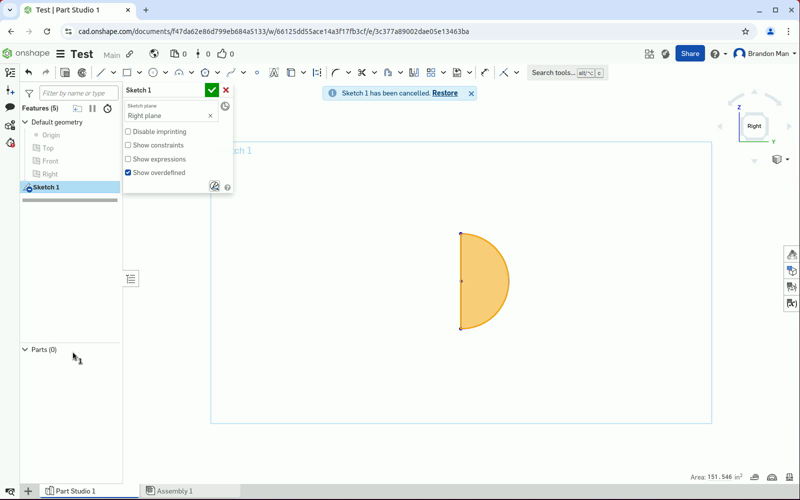
key(shift+y)
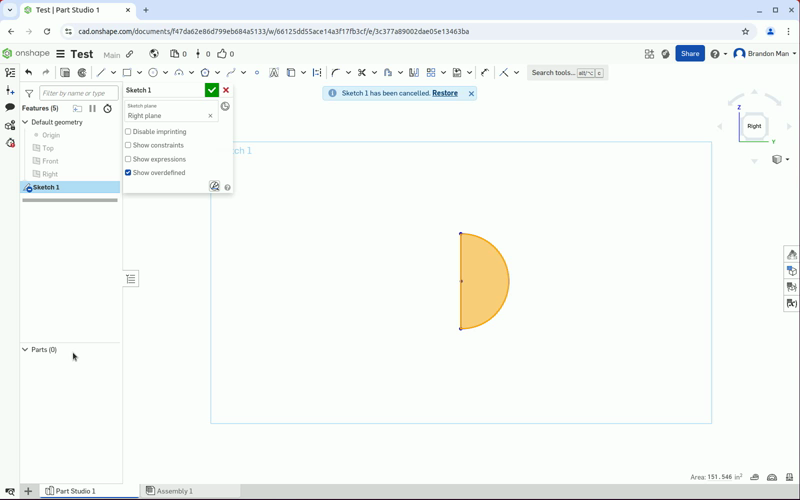
key(shift+e)
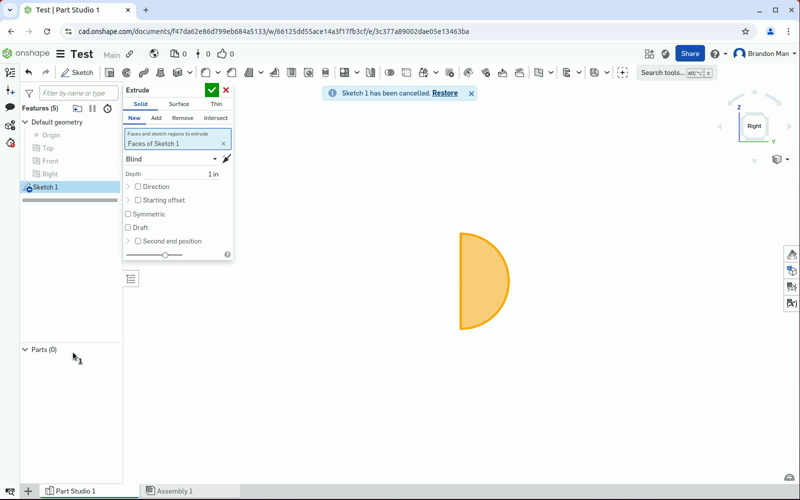
mouse_move(143, 106)
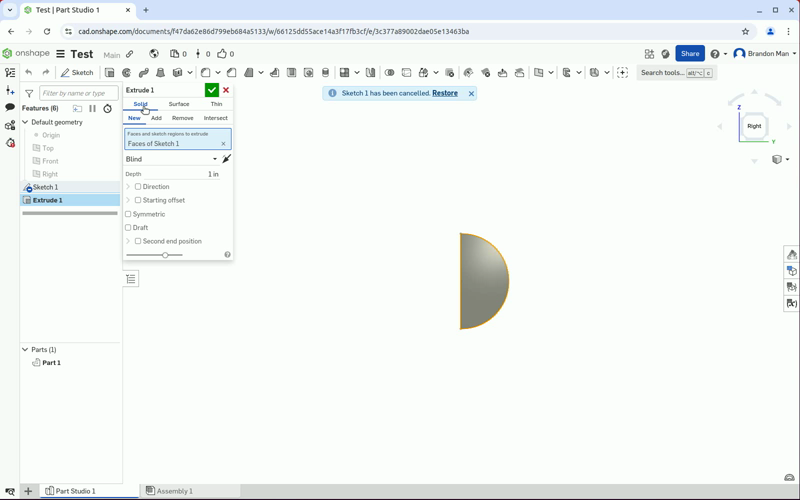
click(143, 106)
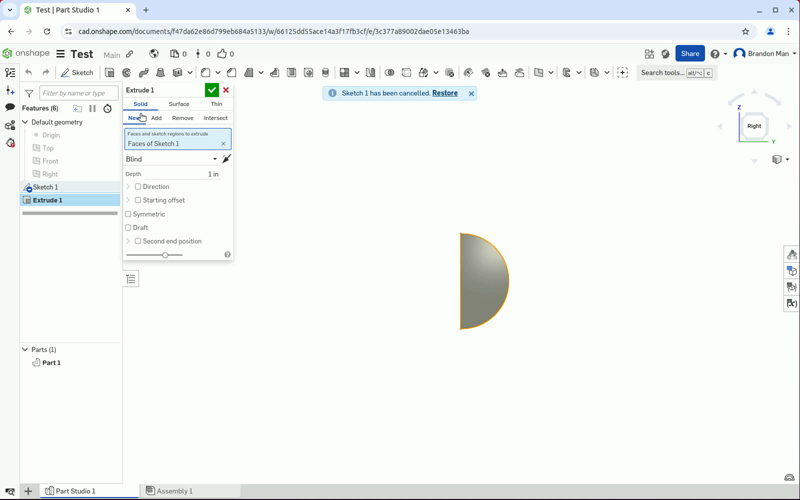
mouse_move(137, 120)
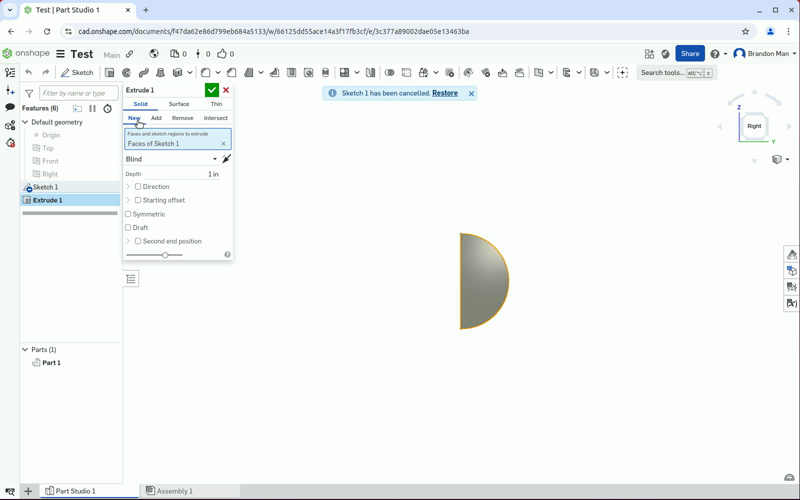
click(137, 120)
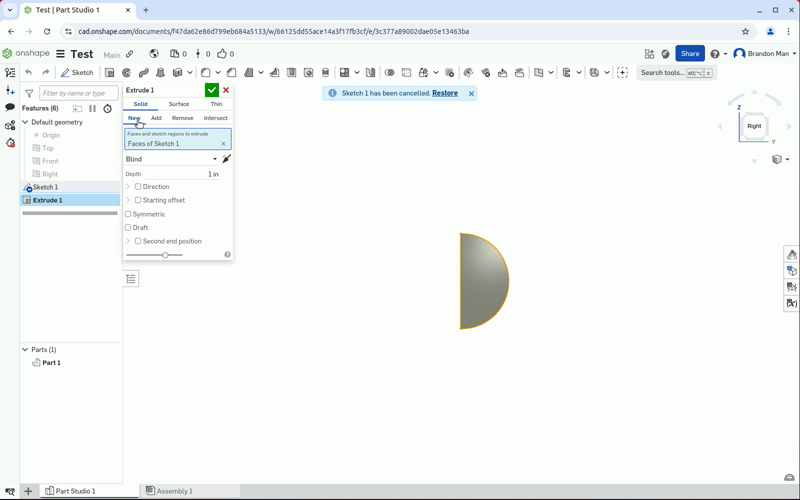
key(tab, 4)
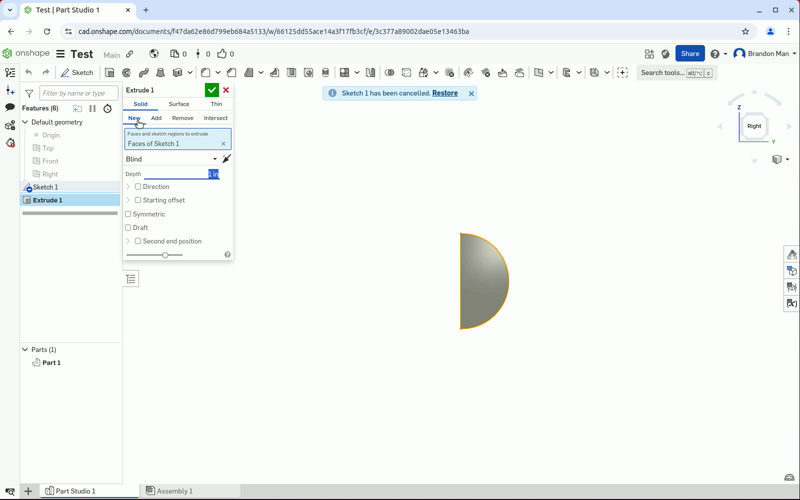
text(9.628)
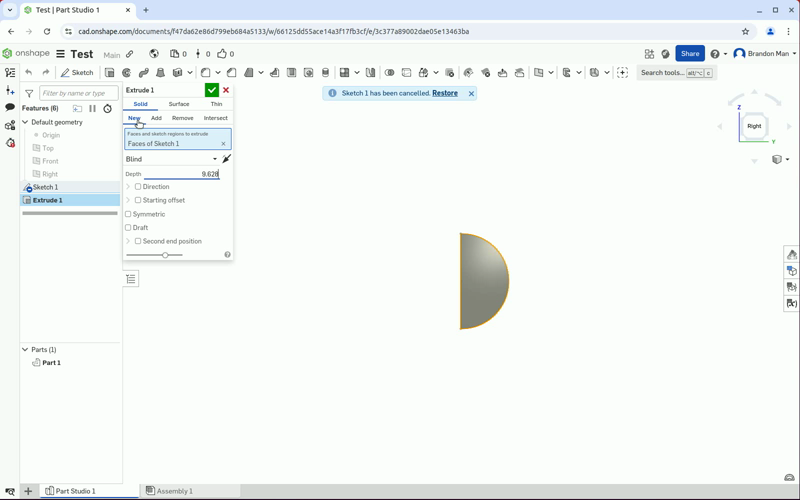
key(tab, 3)
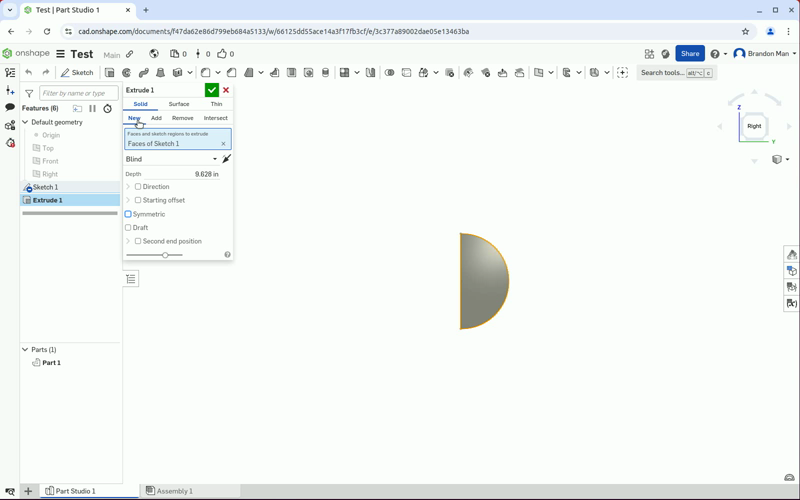
key(tab, 2)
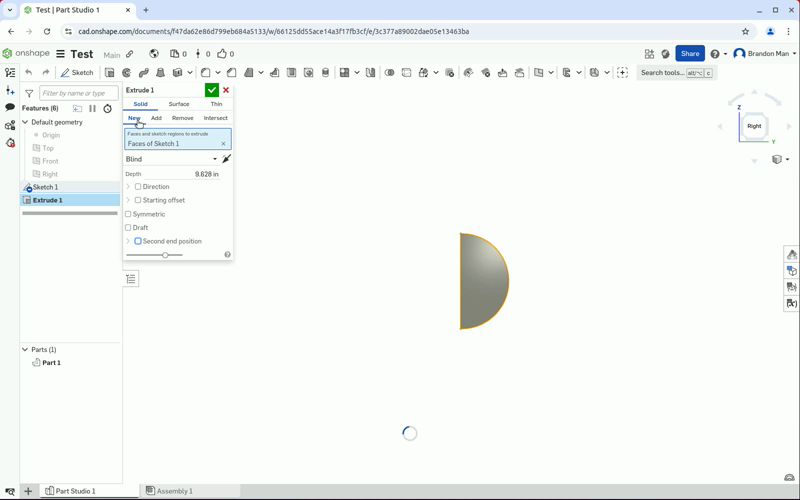
key(space)
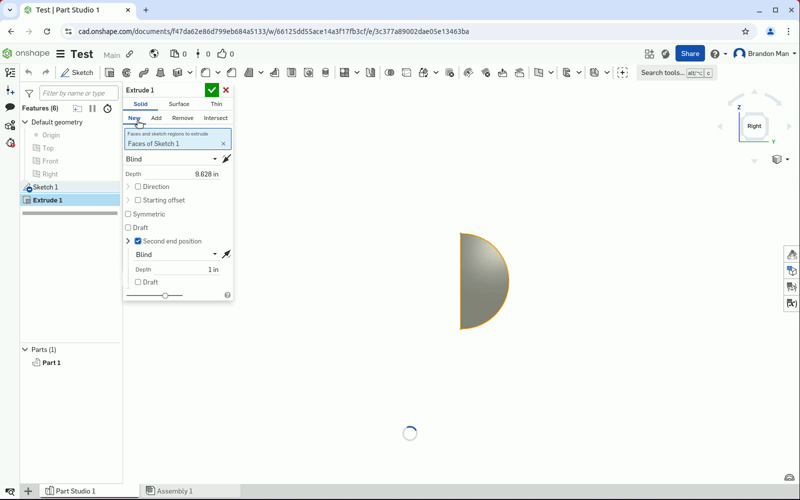
key(tab, 3)
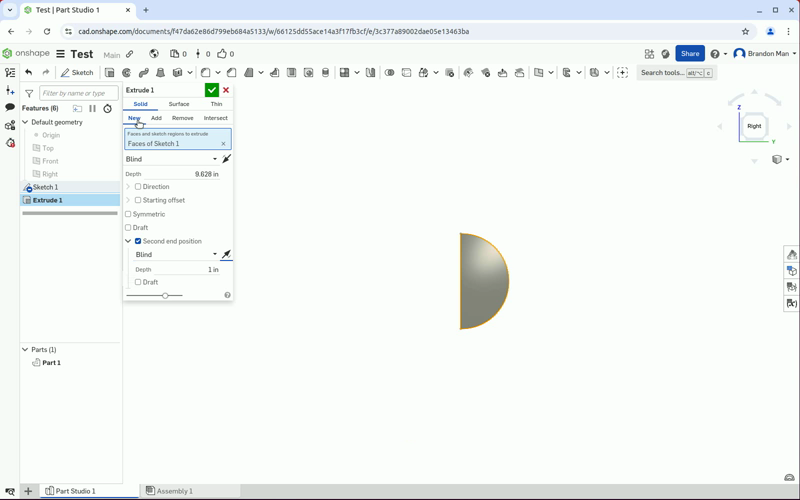
text(9.628)
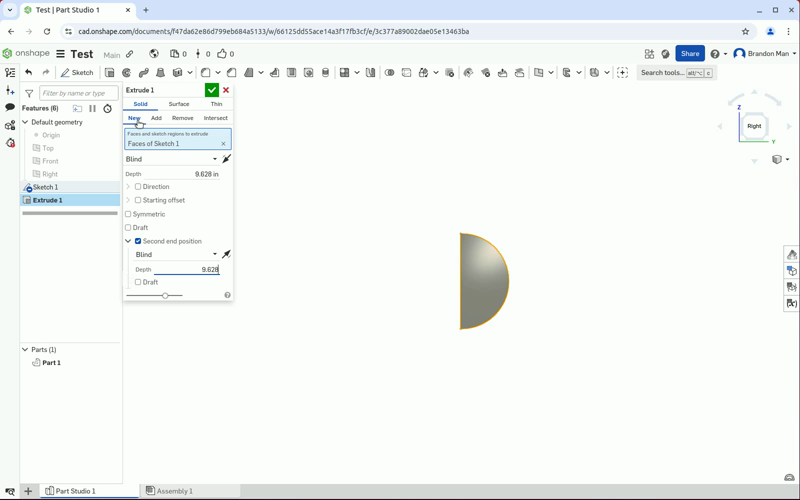
key(enter)
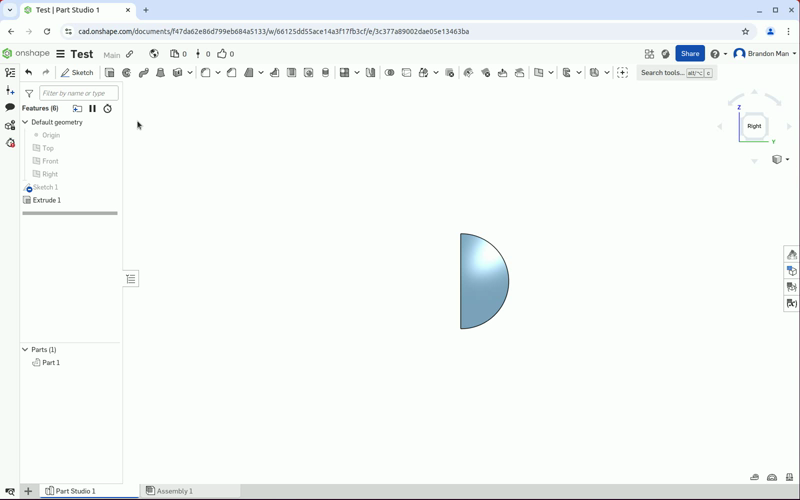
key(shift+h)
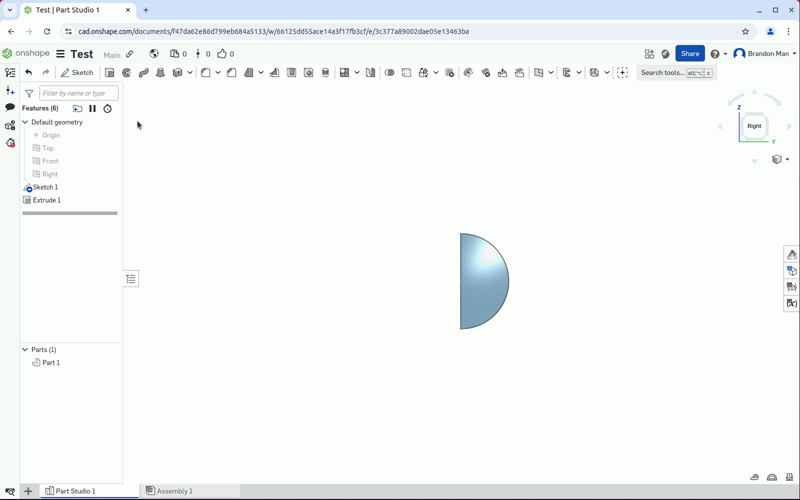
key(shift+h)
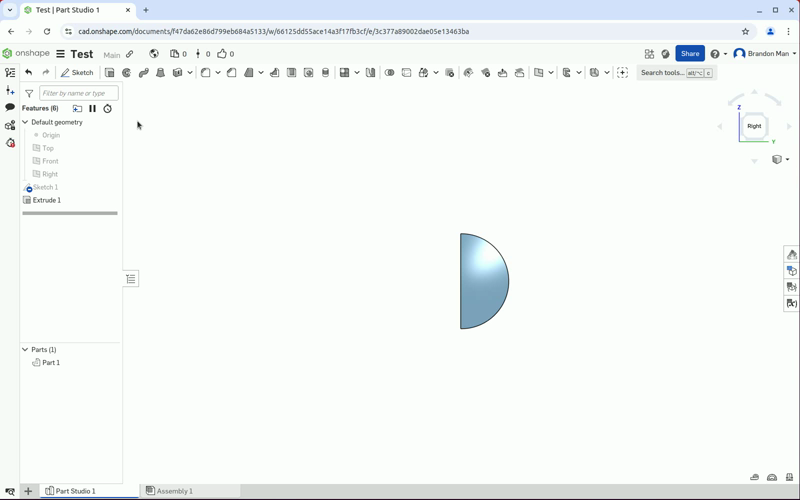
mouse_move(73, 189)
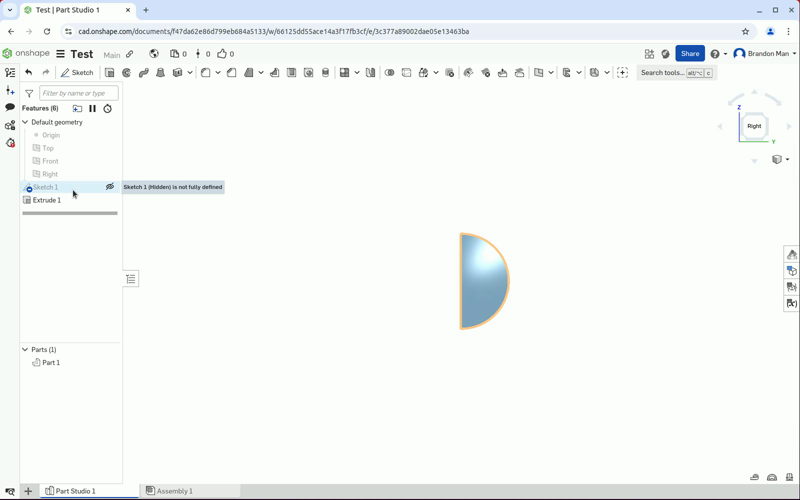
click(73, 189)
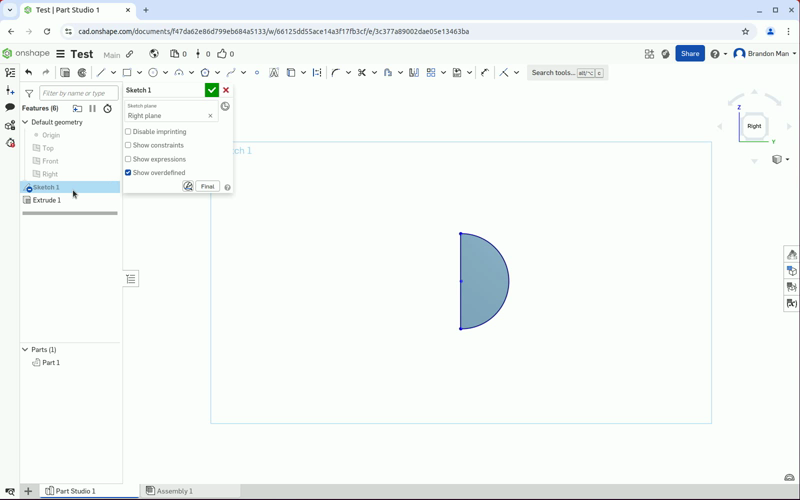
mouse_move(229, 92)
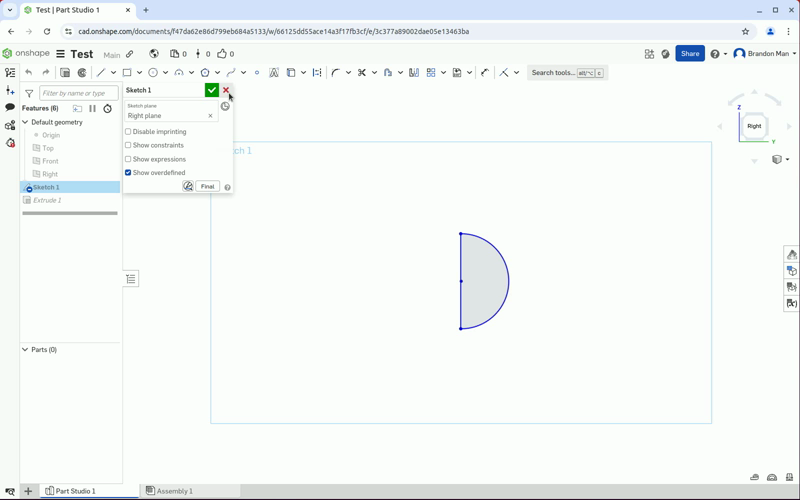
click(229, 92)
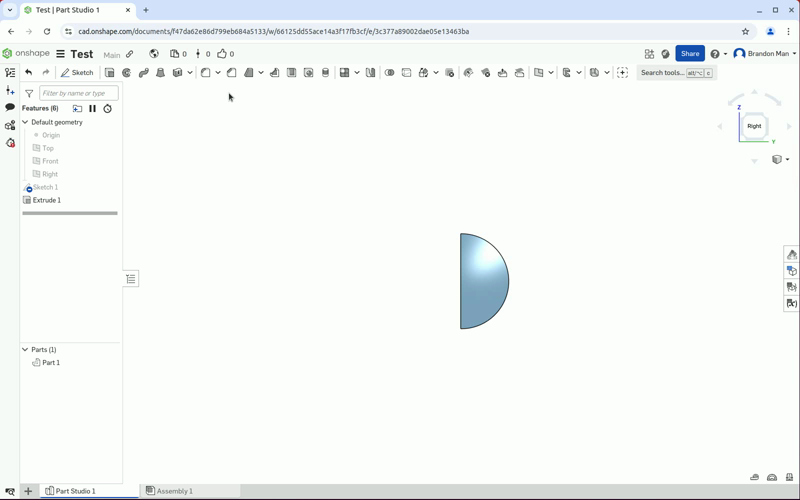
mouse_move(73, 352)
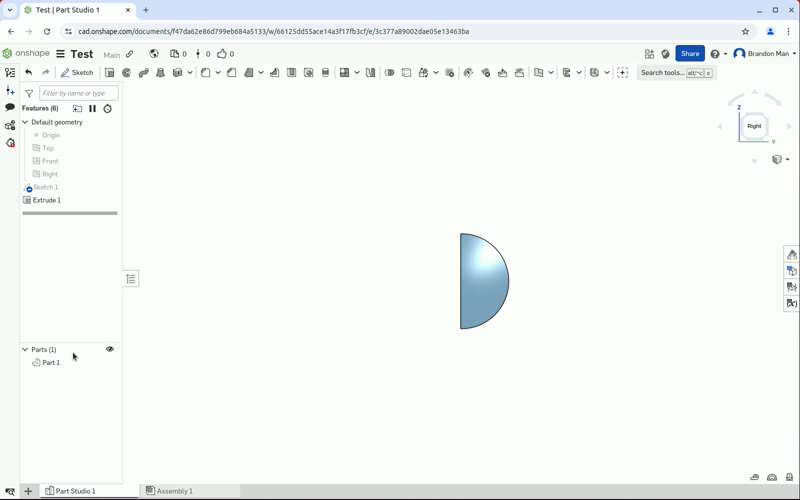
key(y)
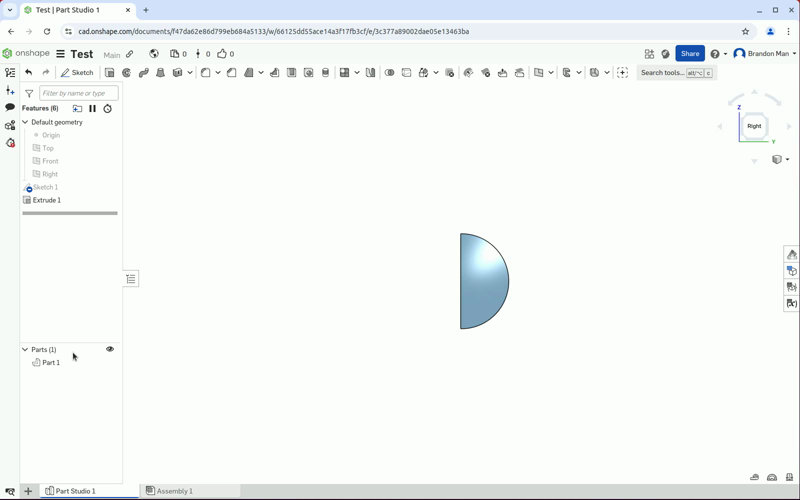
key(shift+p)
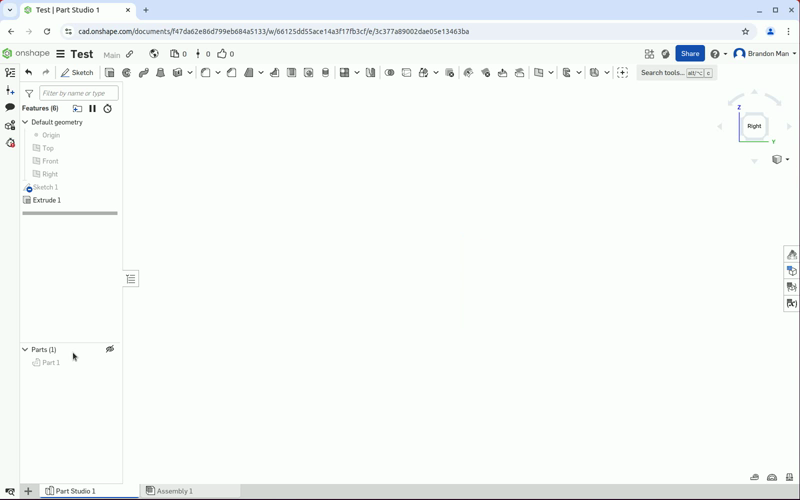
key(space)
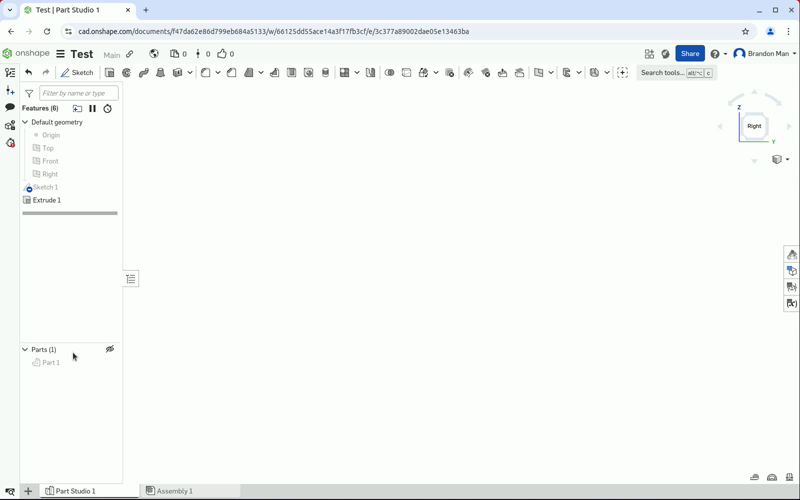
key_down(shift)
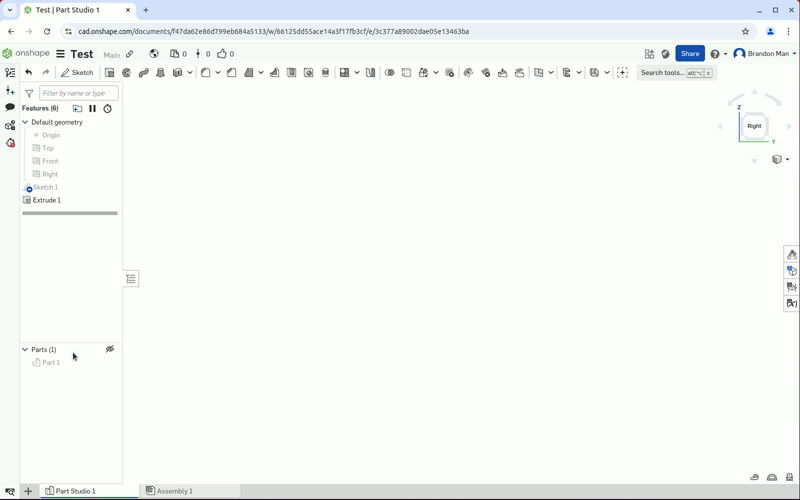
key(right)
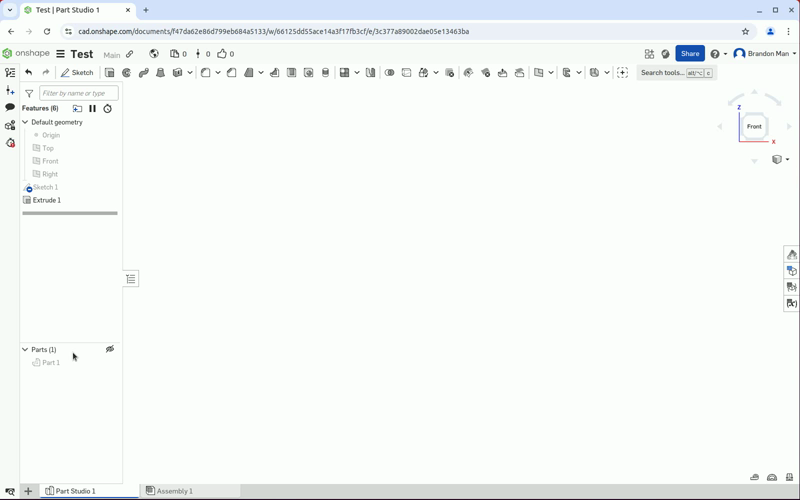
key_up(shift)
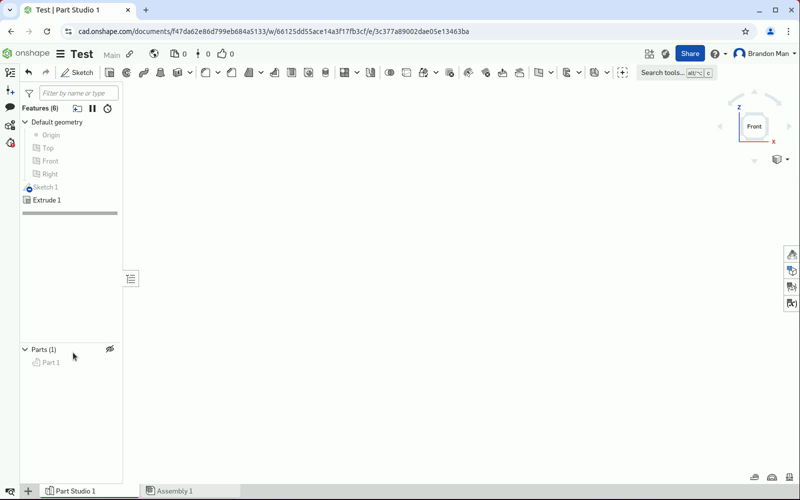
mouse_move(73, 352)
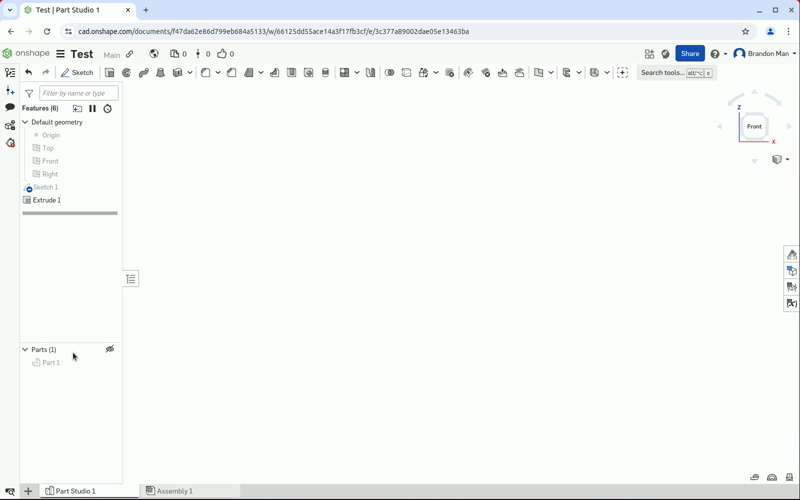
key(shift+y)
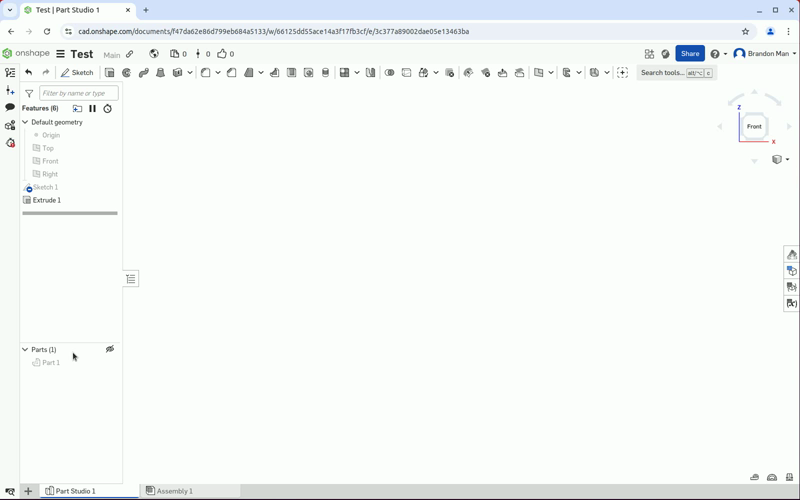
key(shift+s)
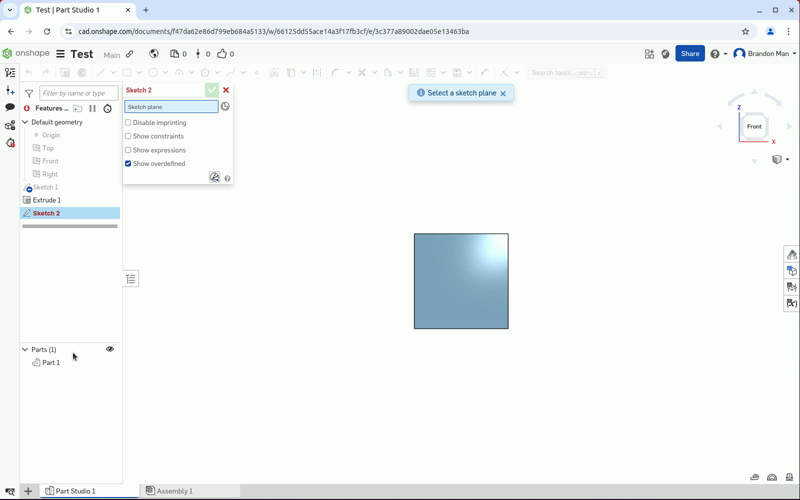
mouse_move(73, 163)
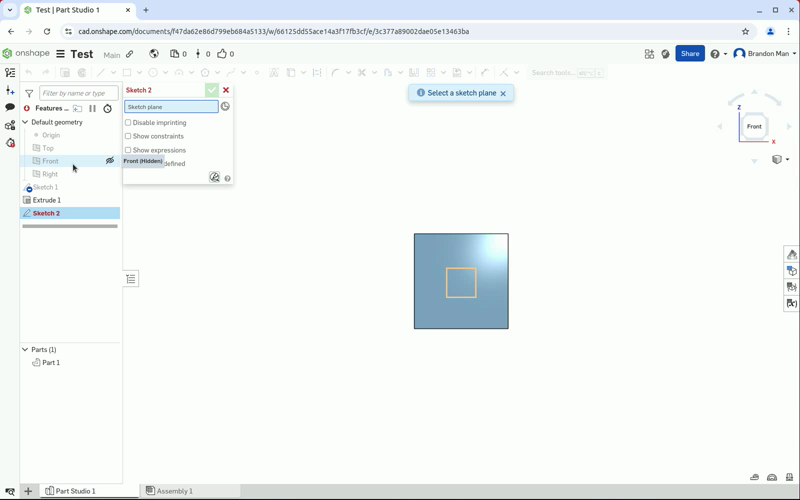
click(73, 163)
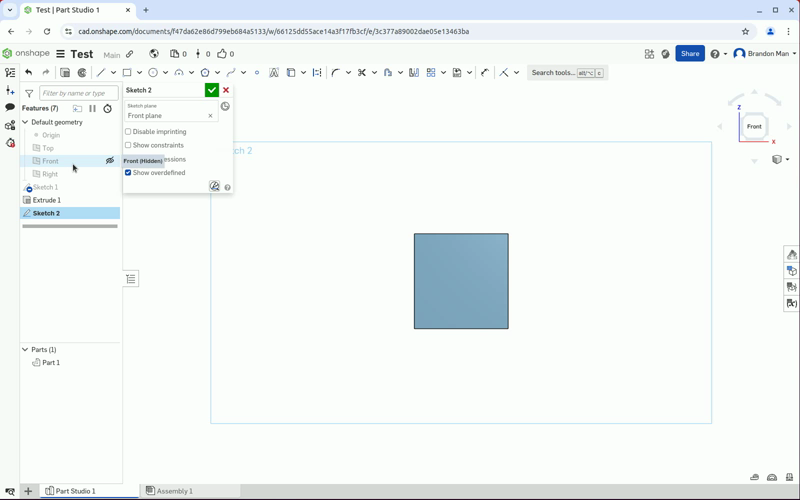
mouse_move(73, 352)
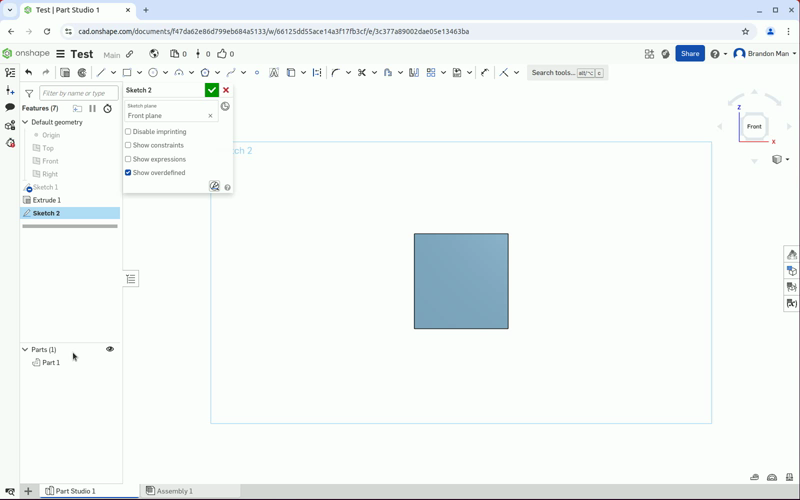
key(y)
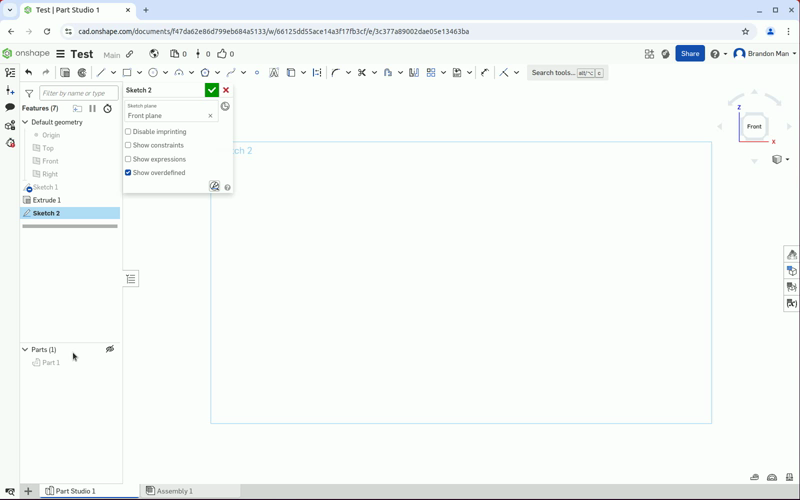
key(l)
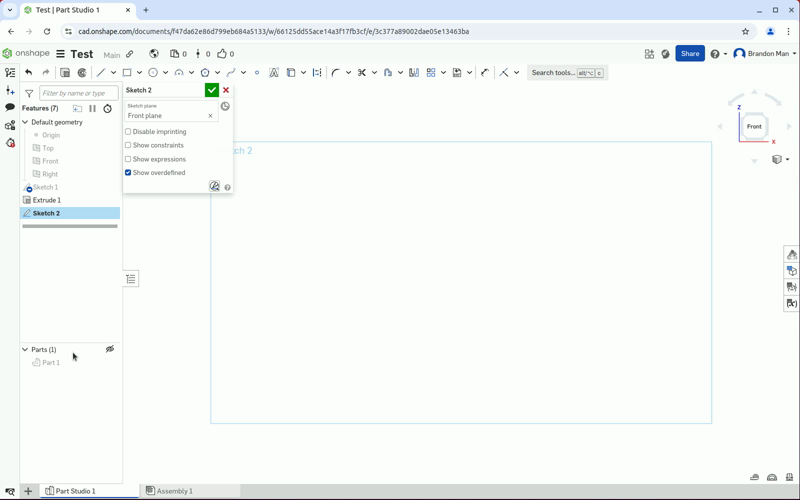
key_down(shift)
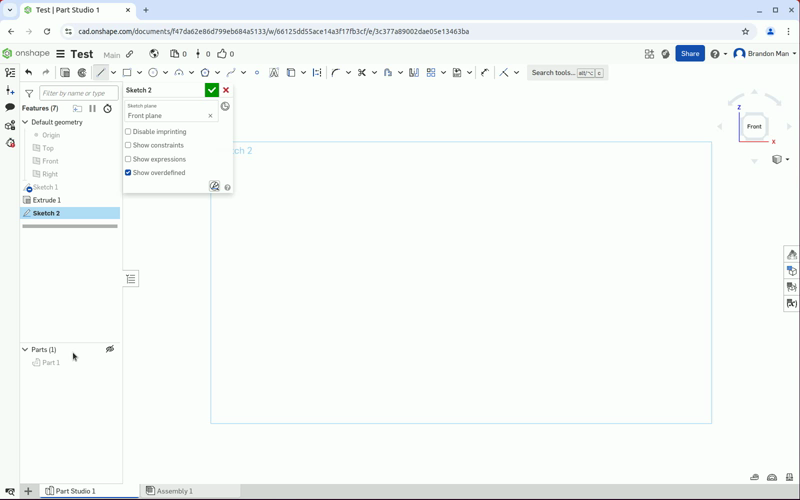
mouse_move(385, 328)
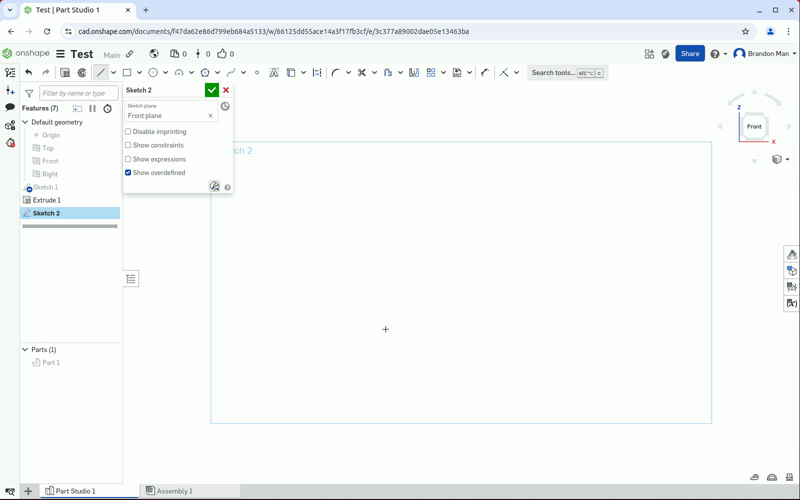
click(385, 328)
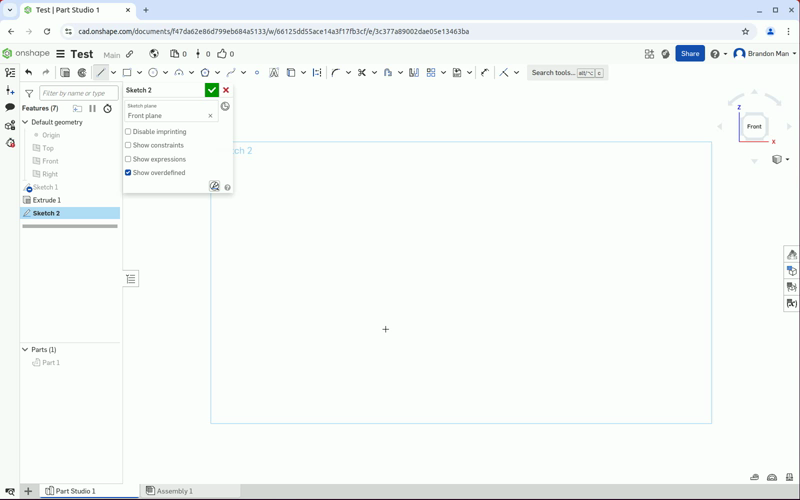
key_up(shift)
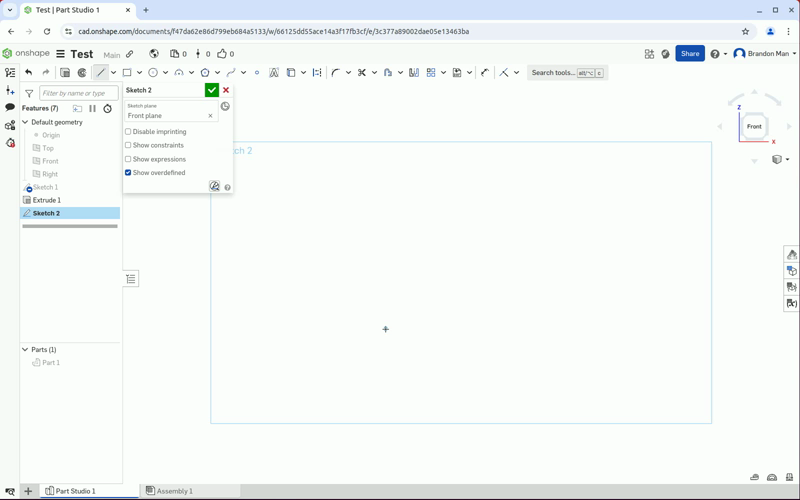
key_down(shift)
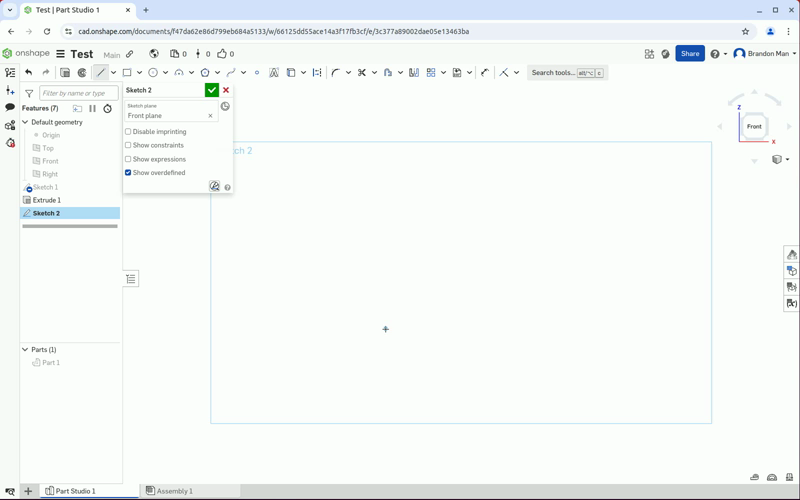
mouse_move(535, 328)
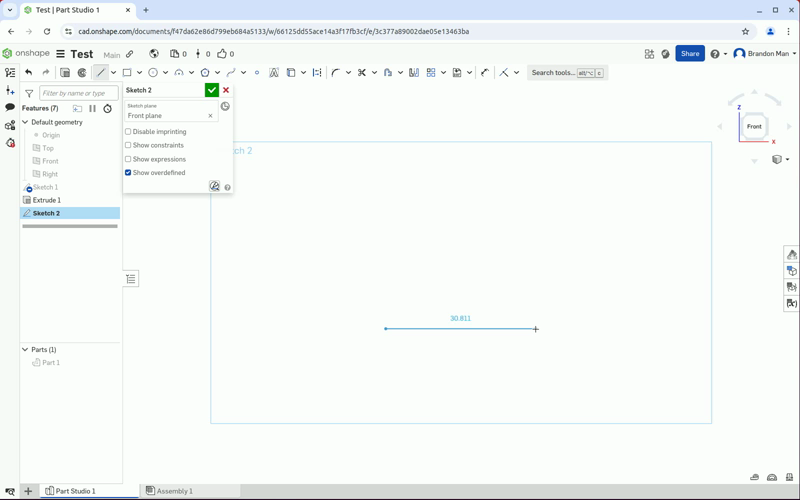
click(535, 328)
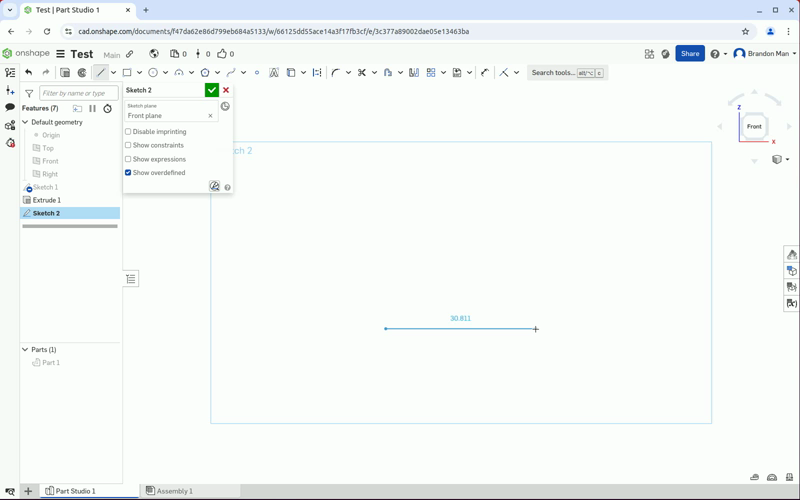
key_up(shift)
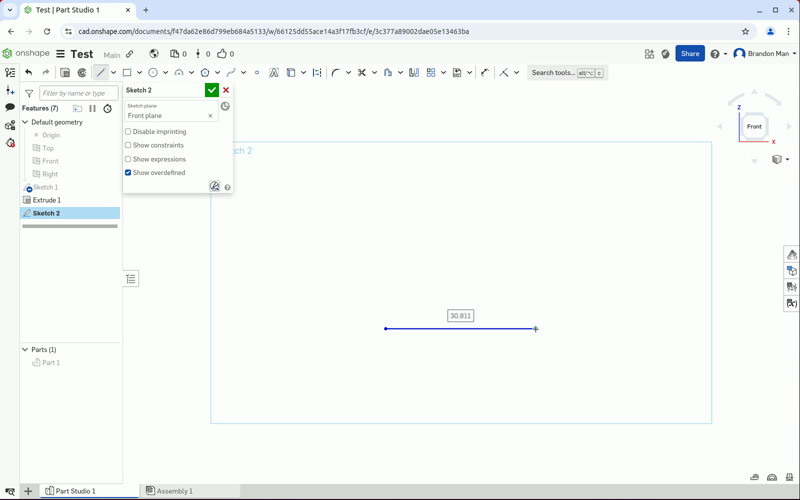
key_down(shift)
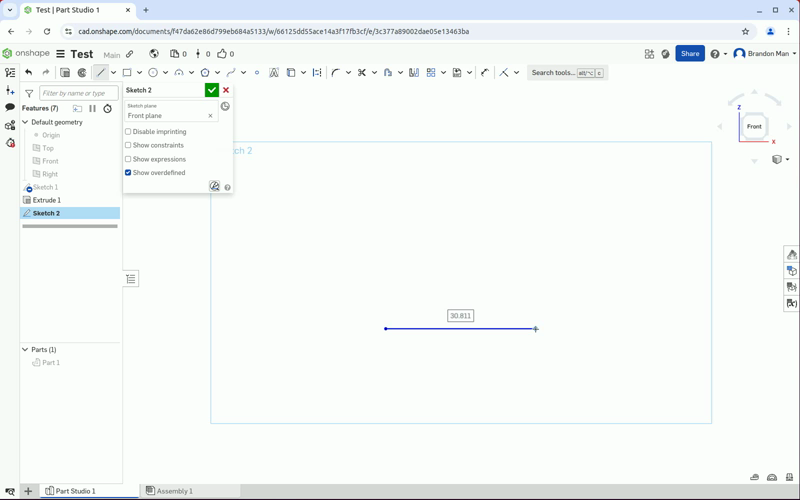
mouse_move(565, 328)
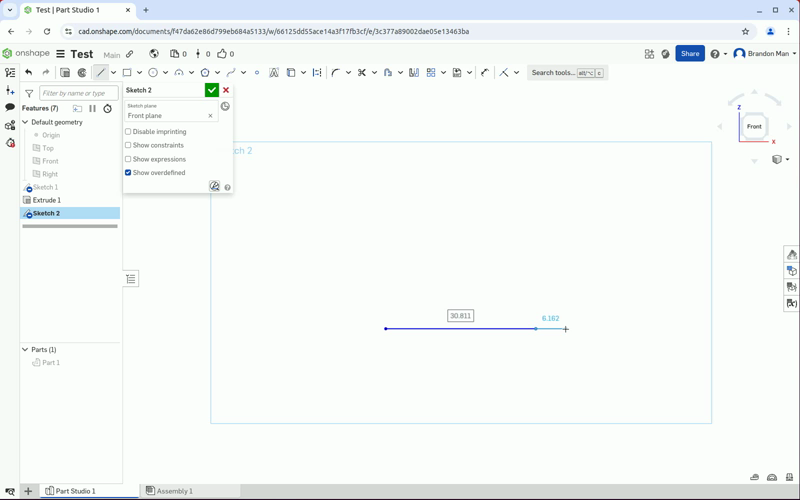
mouse_move(535, 319)
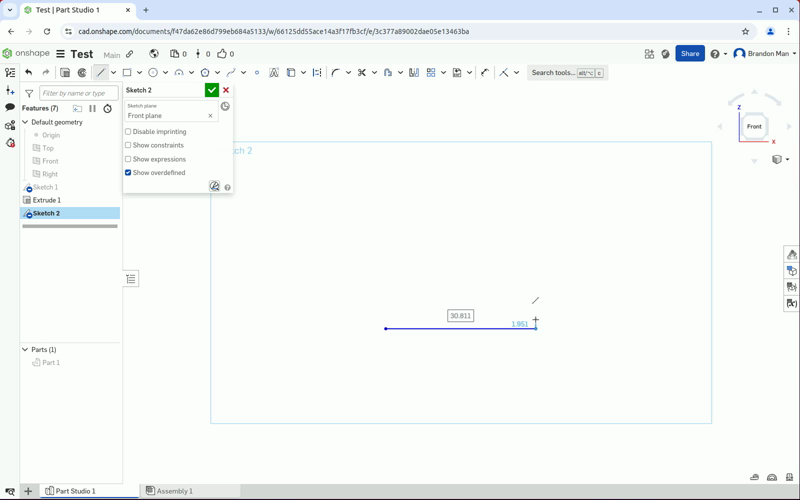
click(535, 319)
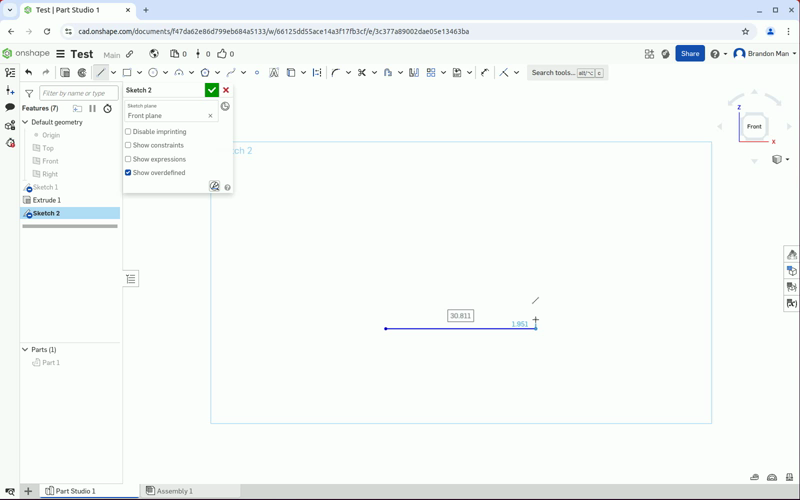
key_up(shift)
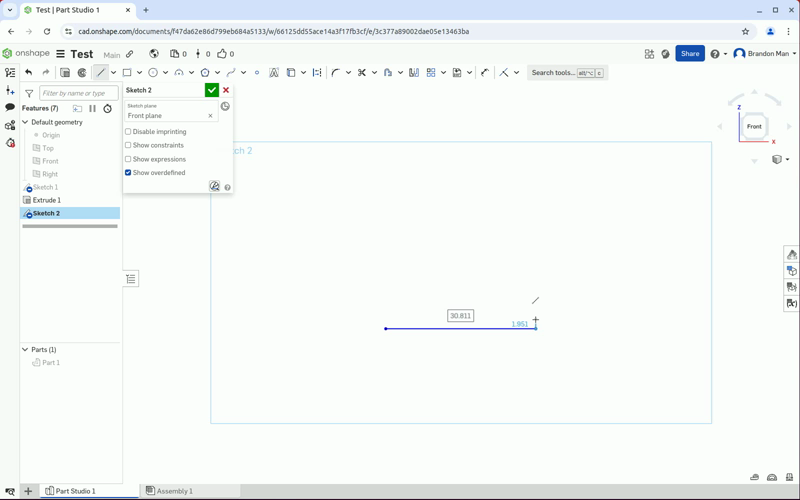
key_down(shift)
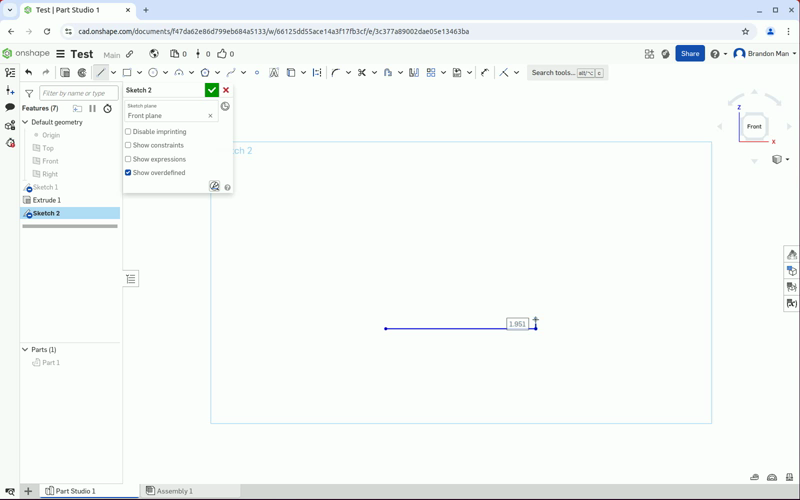
mouse_move(385, 319)
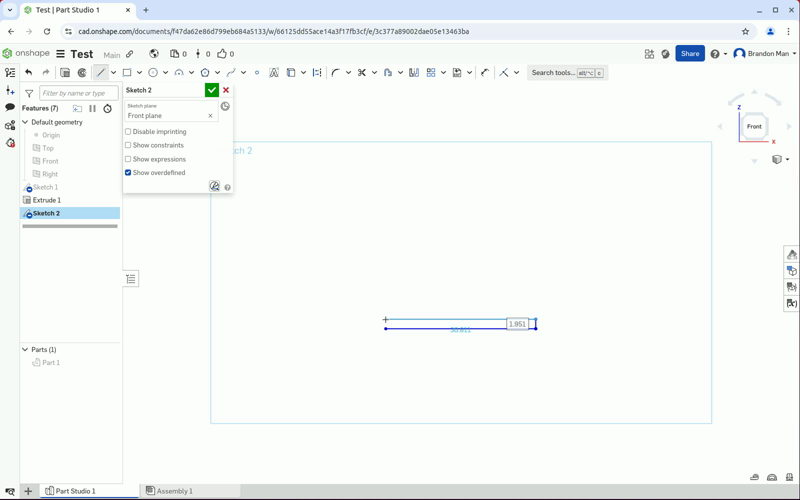
click(385, 319)
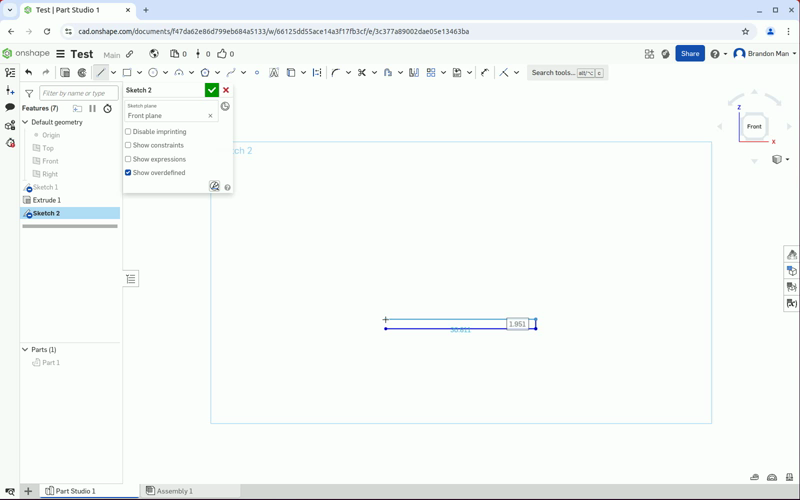
key_up(shift)
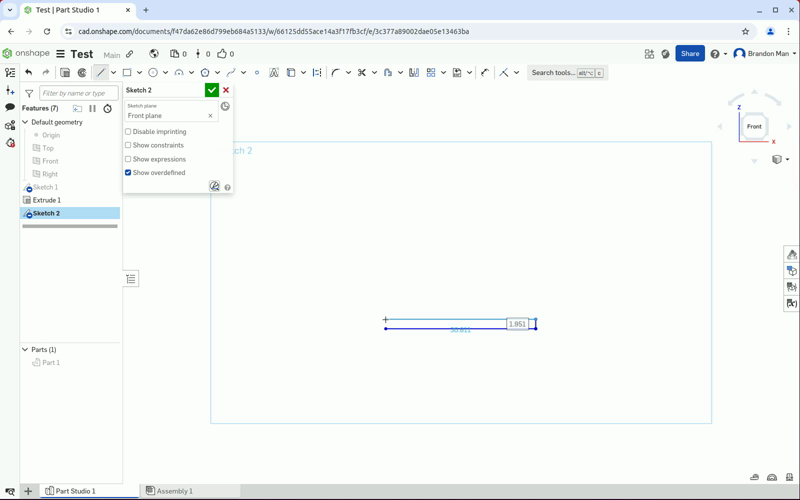
mouse_move(415, 319)
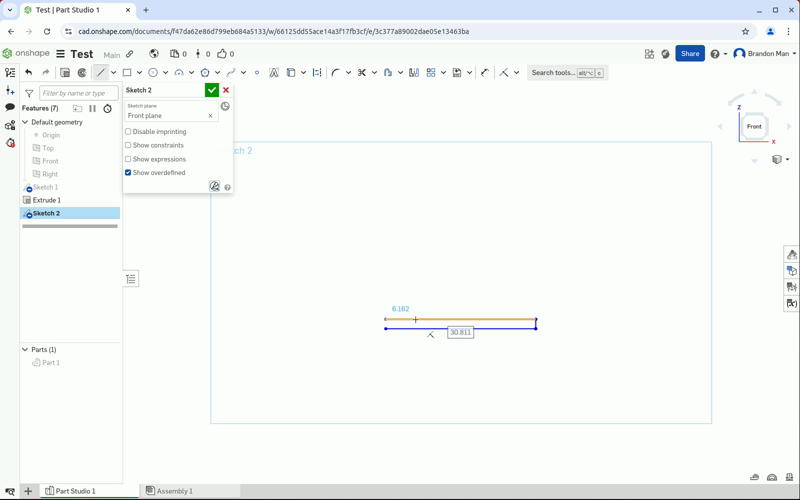
key_down(shift)
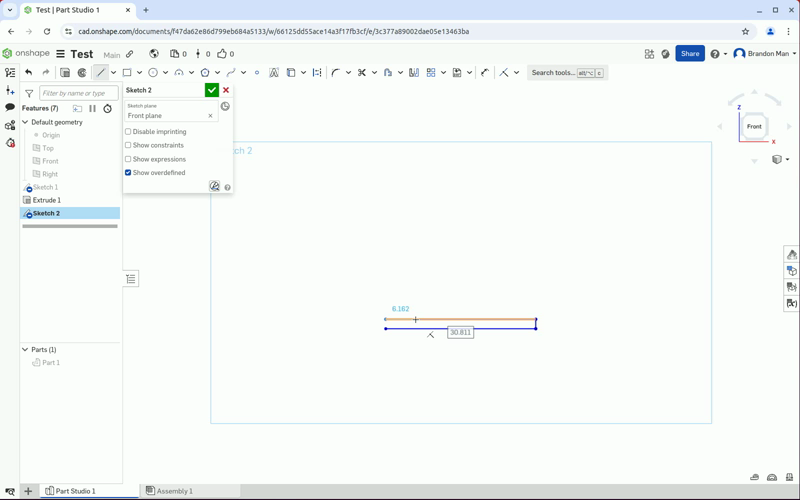
mouse_move(385, 328)
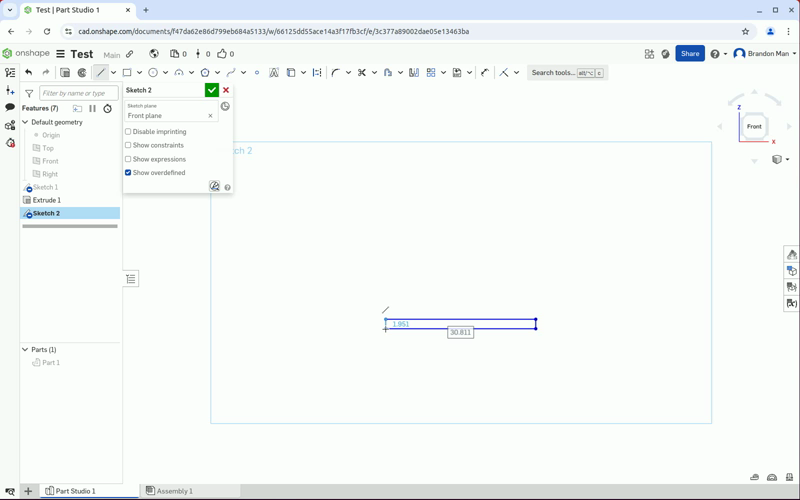
key_up(shift)
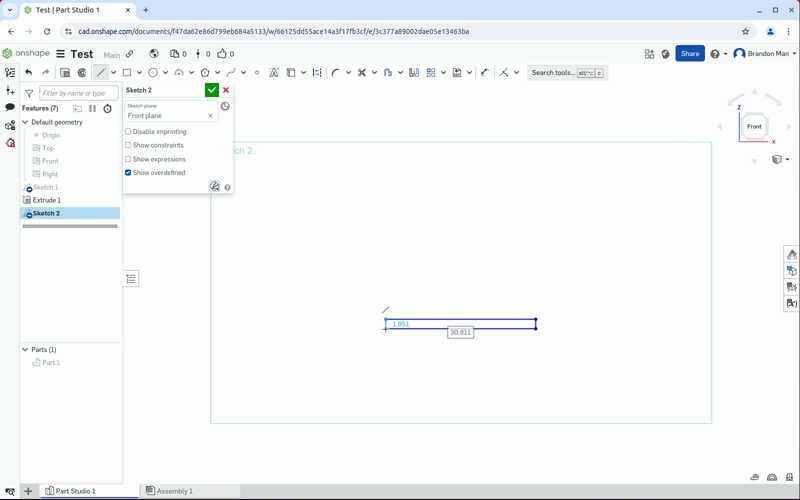
click(385, 328)
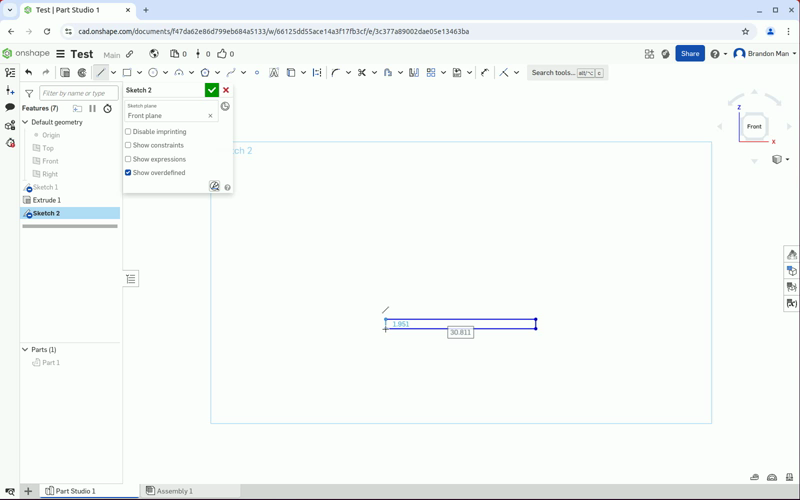
key(esc)
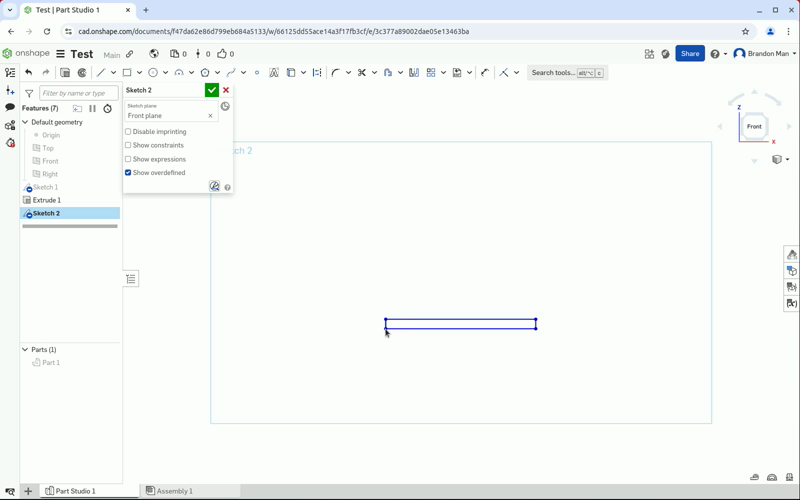
mouse_move(415, 326)
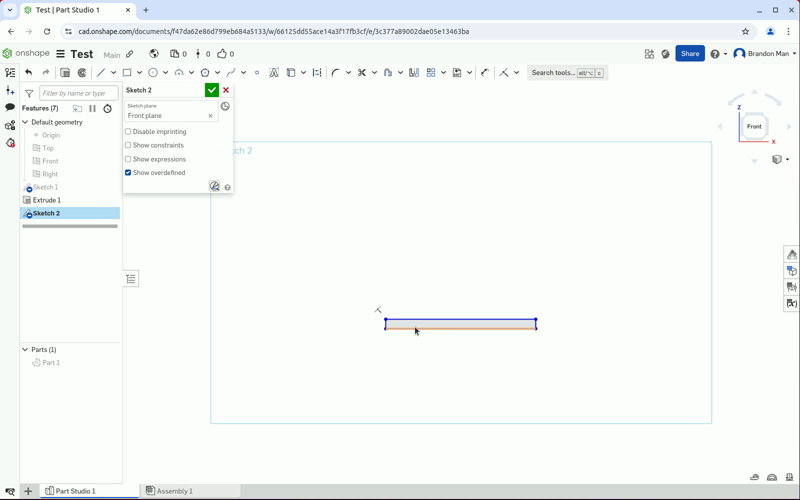
scroll(6)
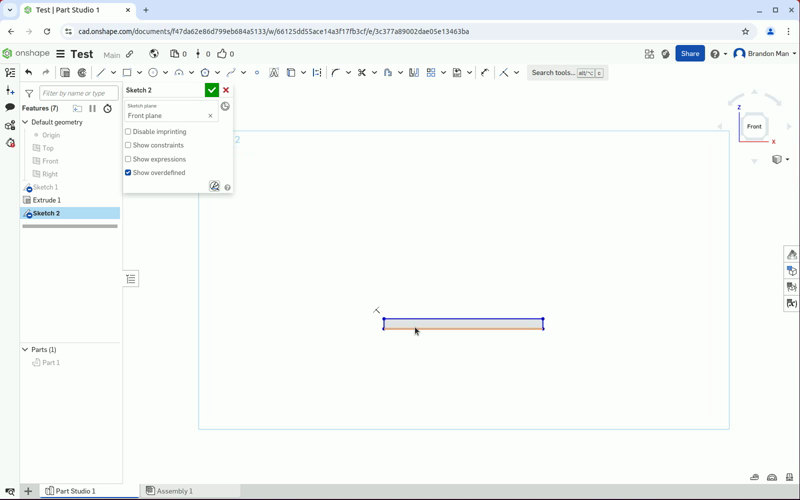
scroll(6)
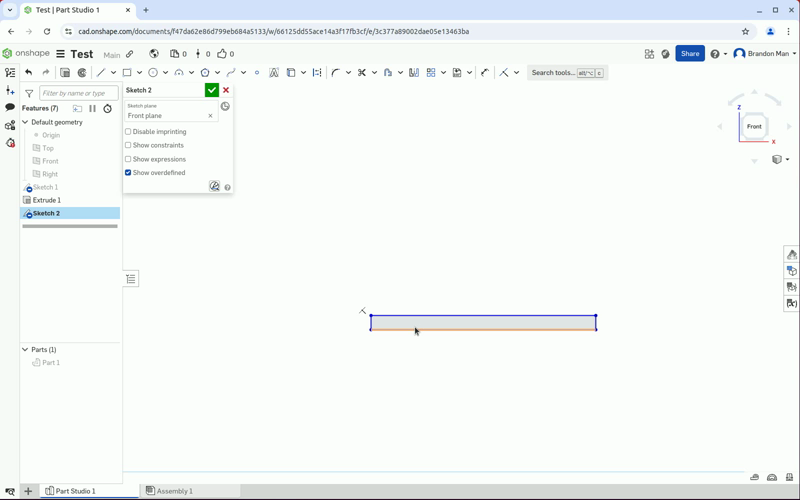
scroll(6)
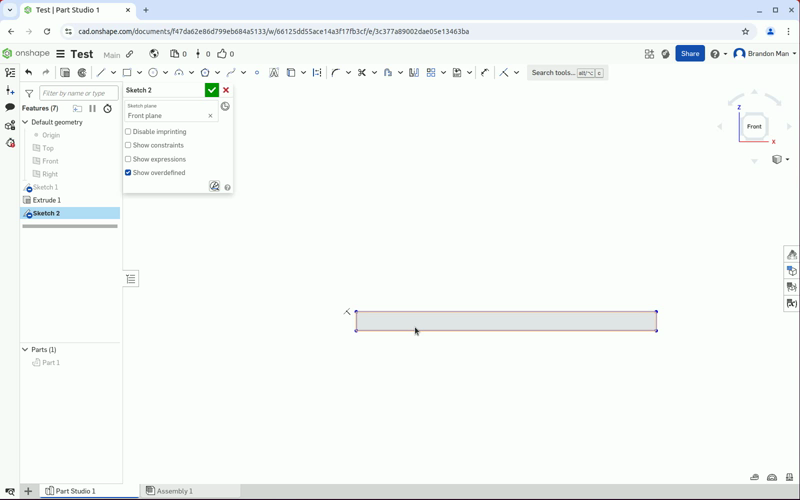
scroll(6)
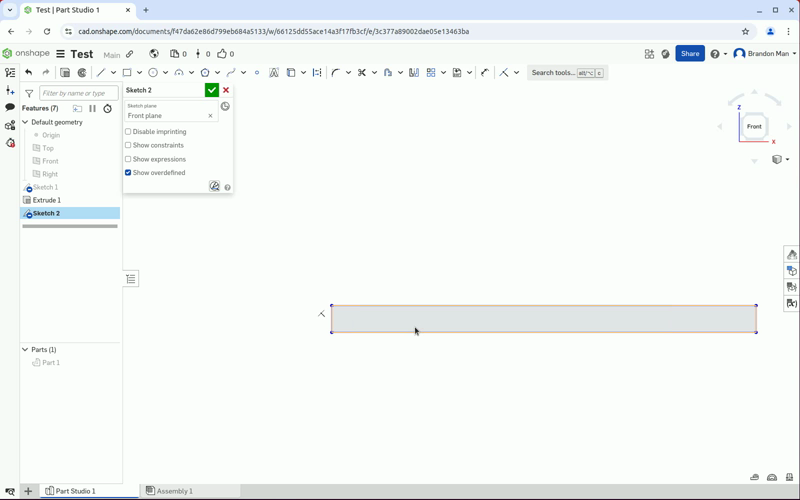
scroll(6)
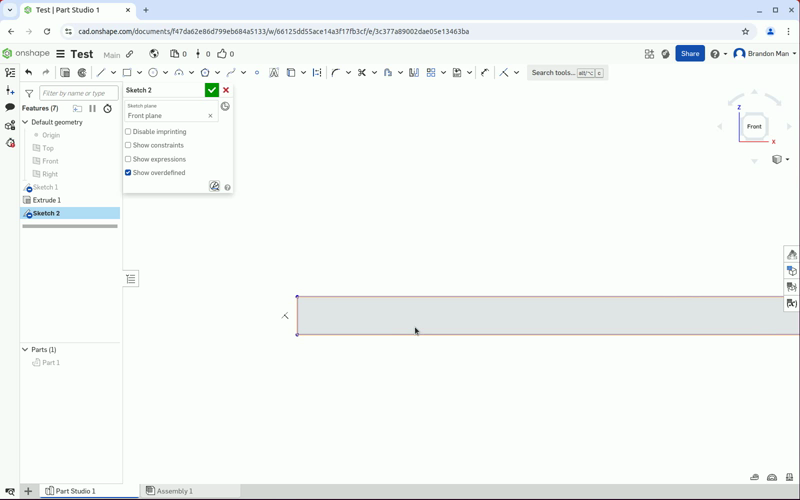
scroll(6)
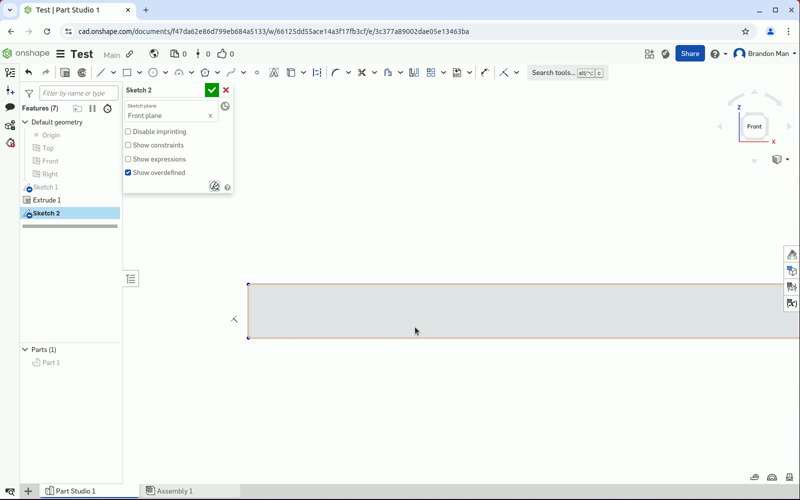
scroll(6)
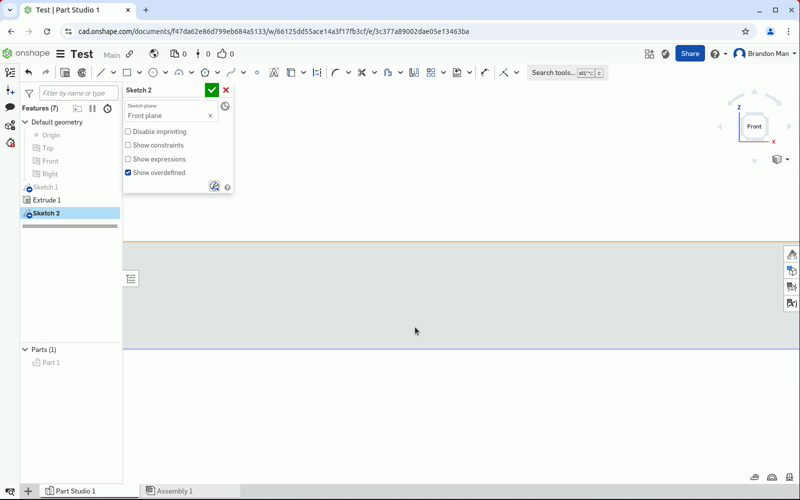
click(415, 326)
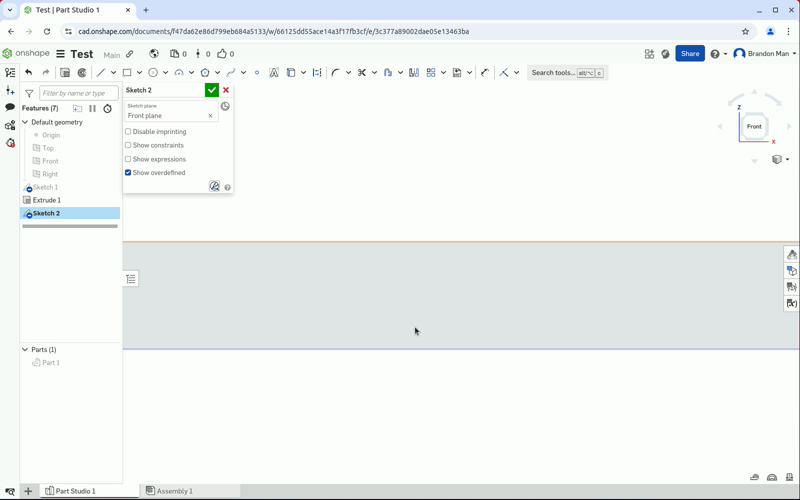
scroll(-6)
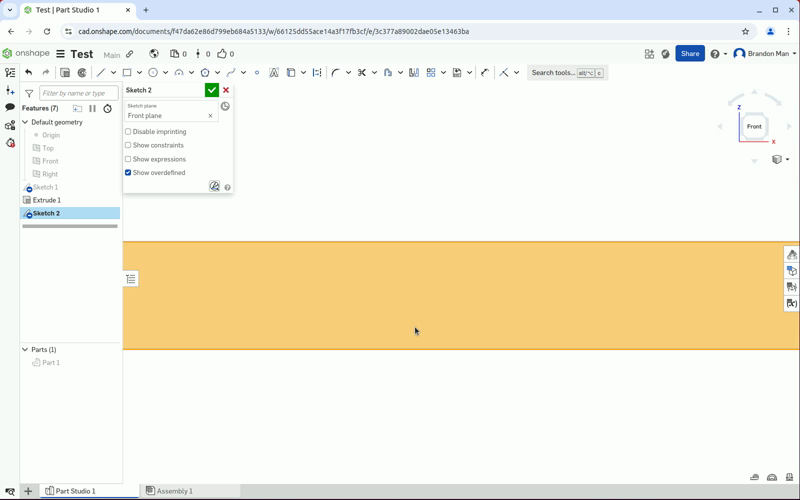
scroll(-6)
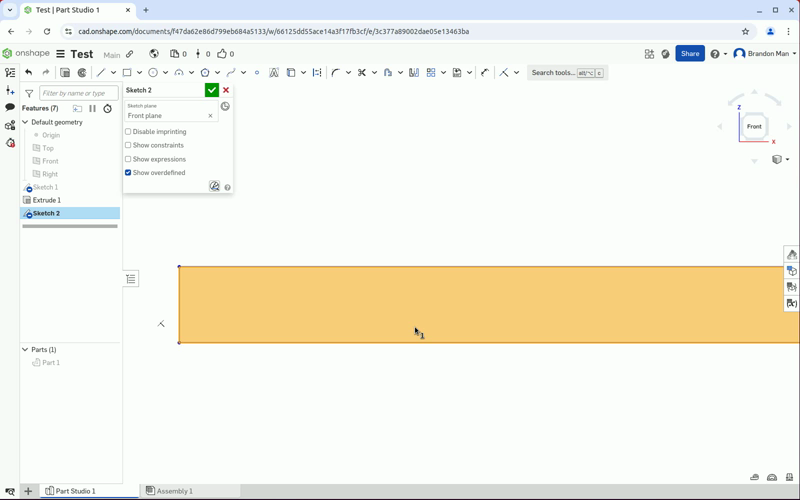
scroll(-6)
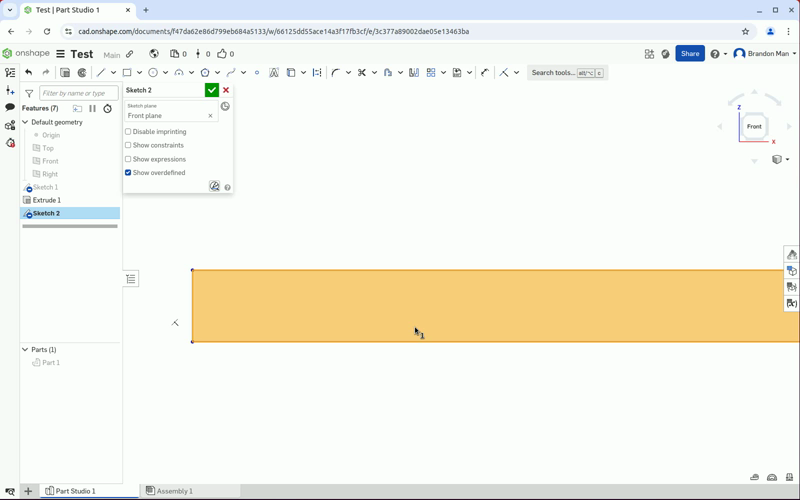
scroll(-6)
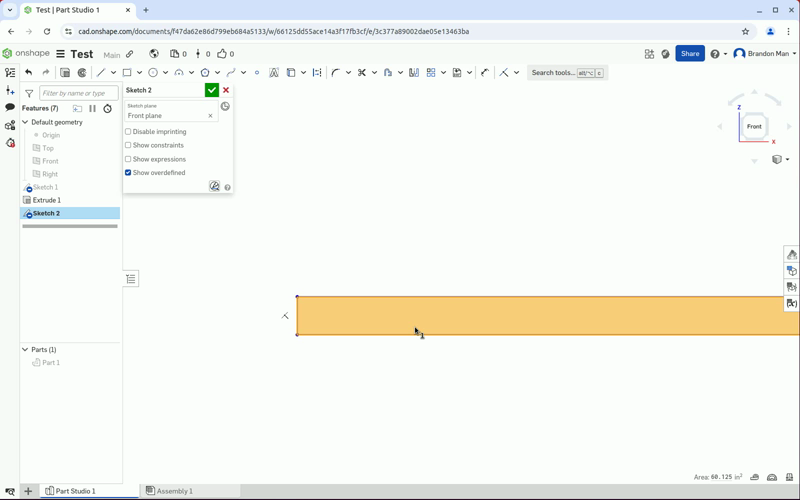
scroll(-6)
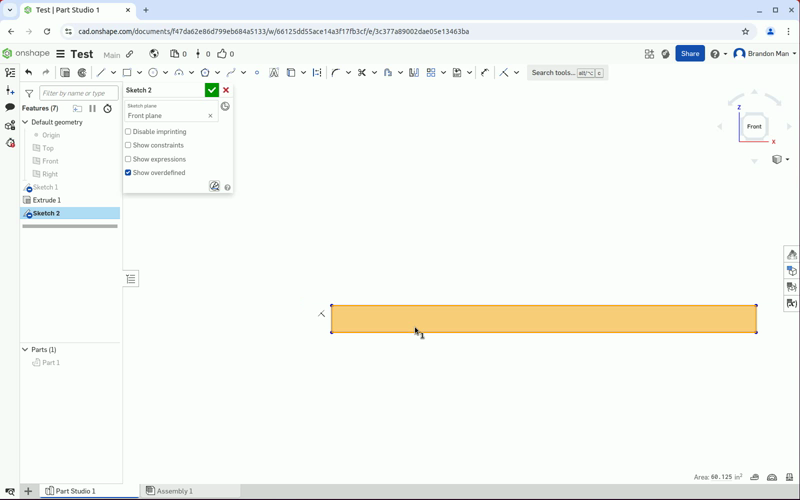
scroll(-6)
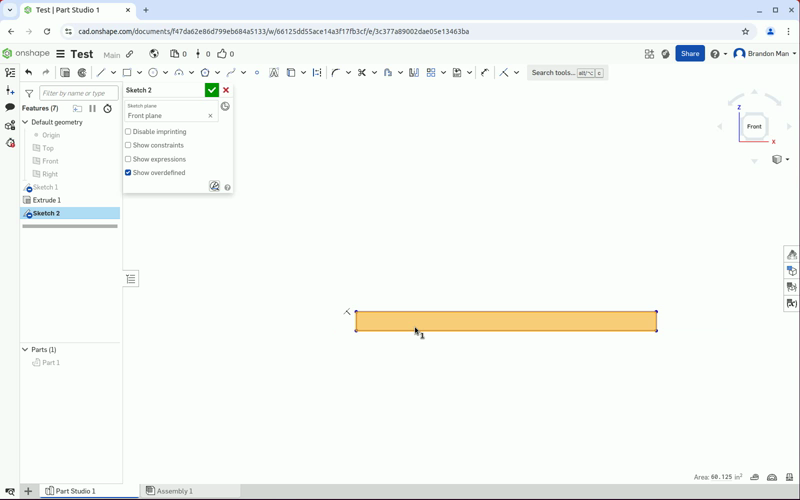
scroll(-6)
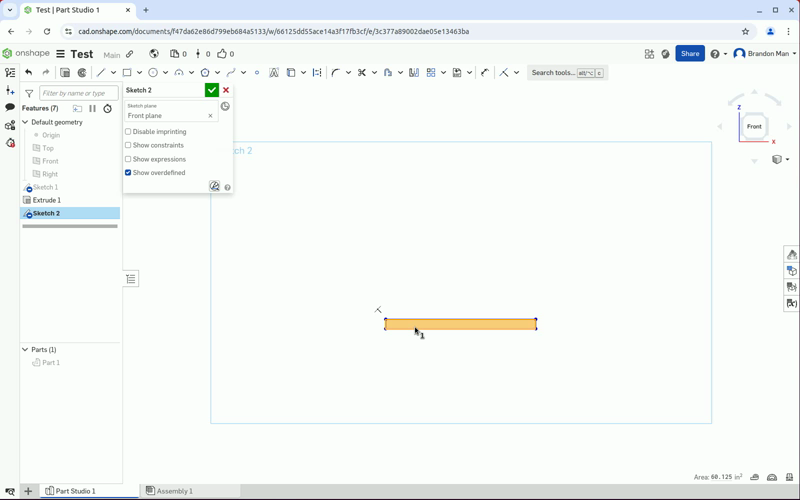
mouse_move(73, 352)
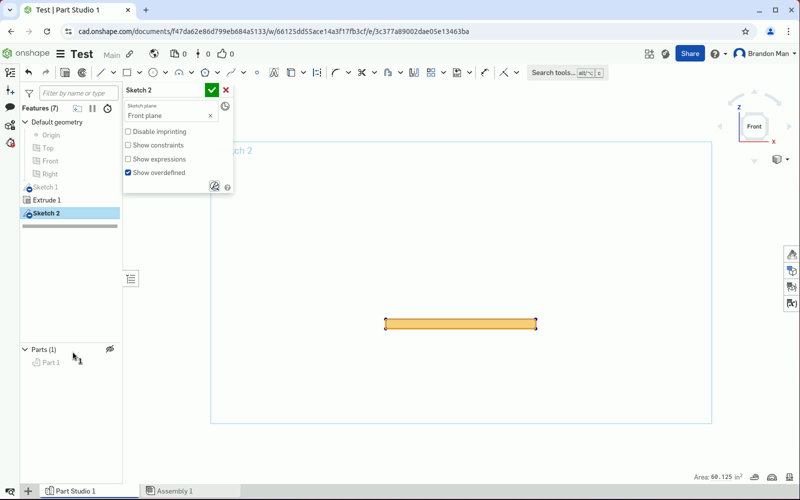
key(shift+y)
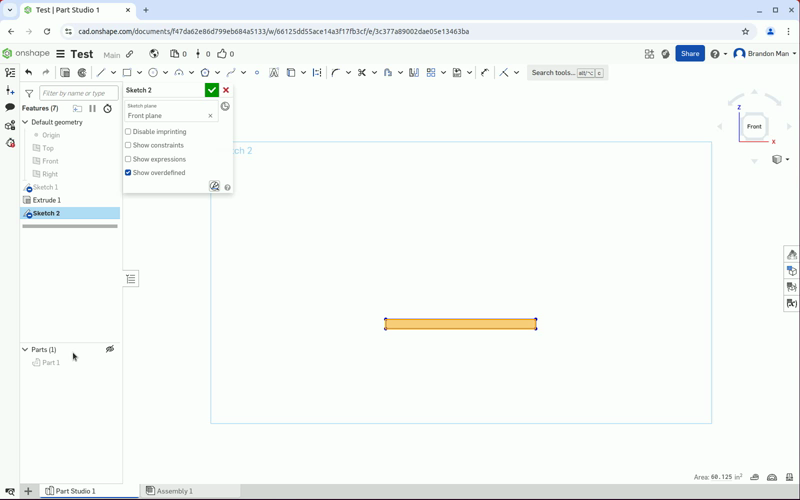
key(shift+e)
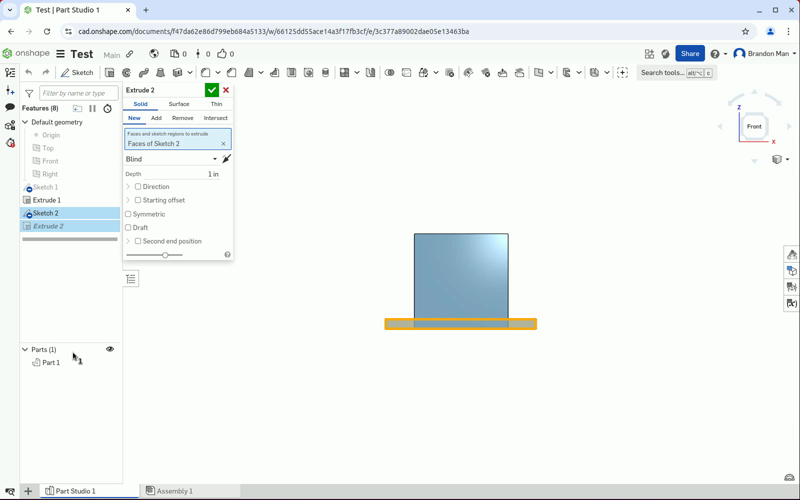
mouse_move(143, 106)
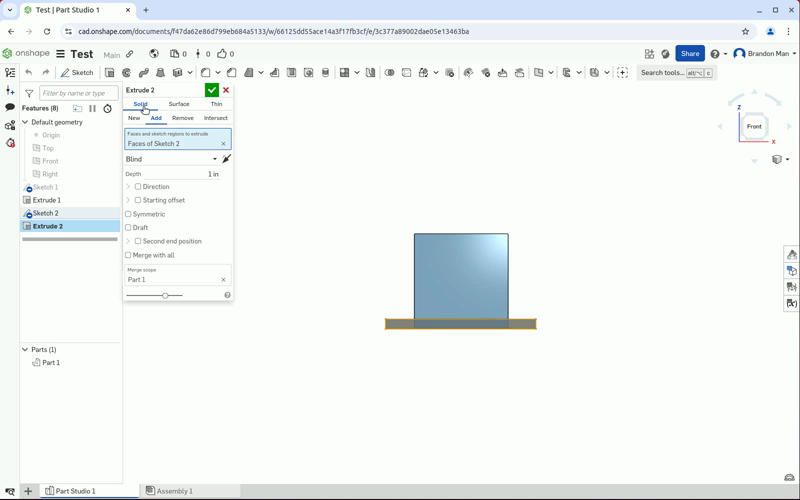
click(143, 106)
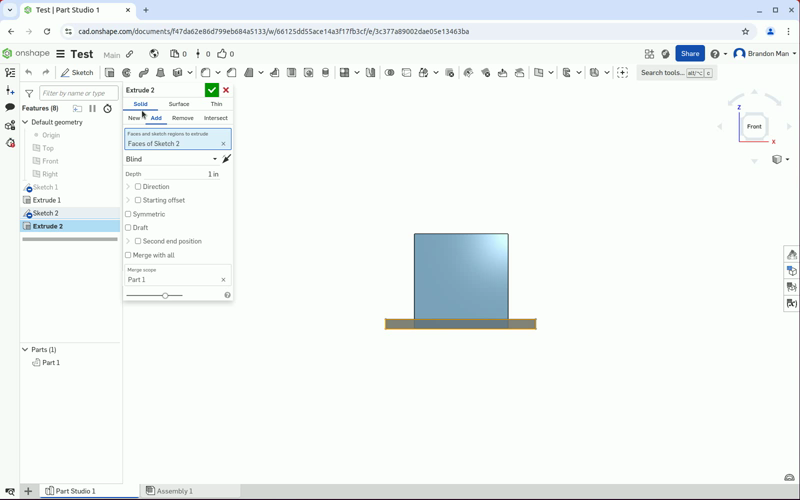
mouse_move(137, 120)
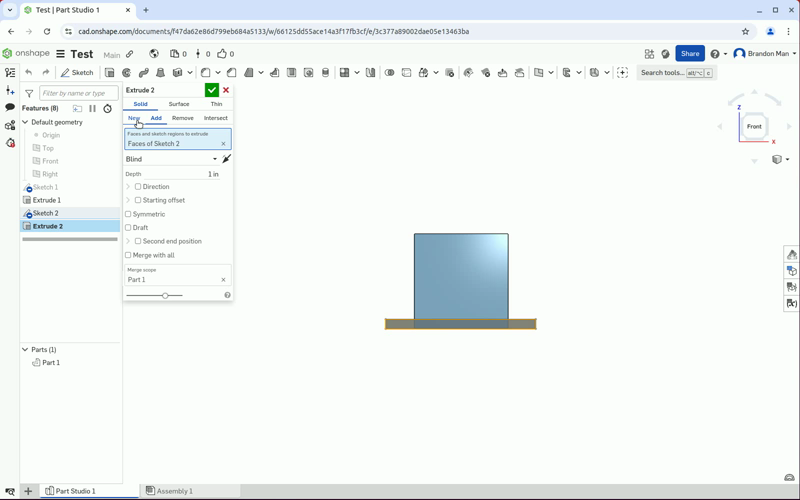
click(137, 120)
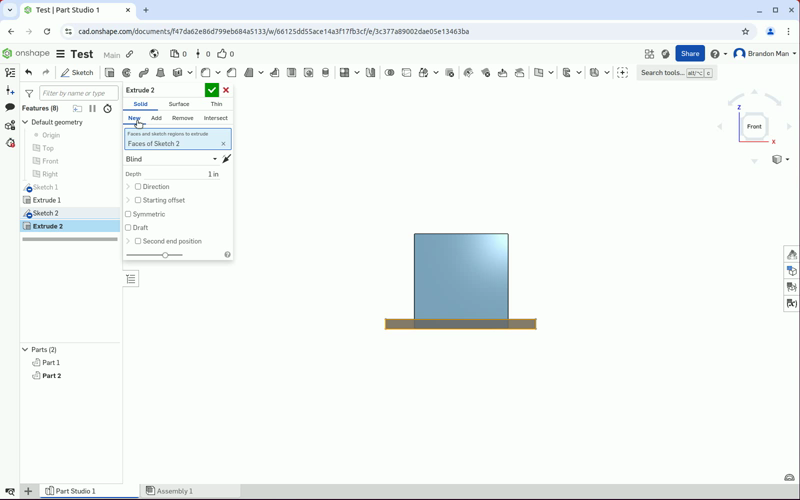
key(tab, 4)
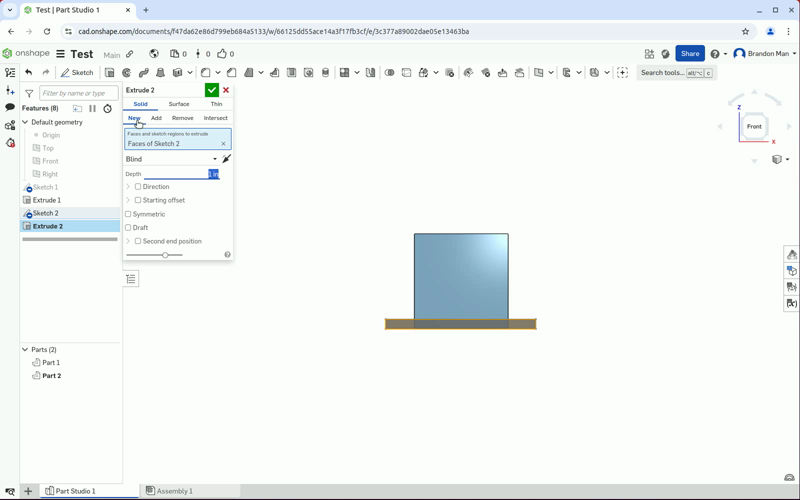
text(-23.108)
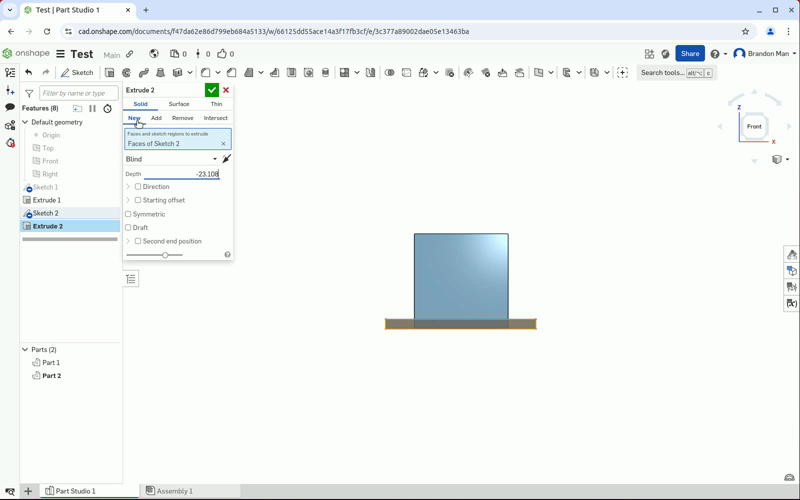
key(enter)
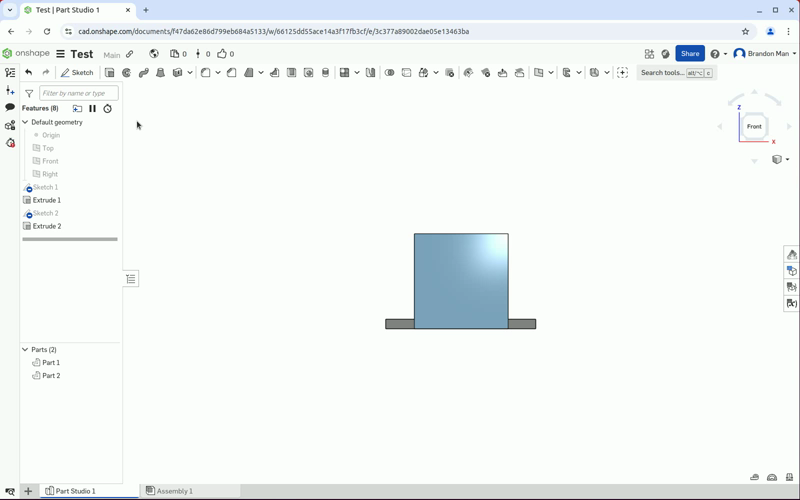
key(shift+h)
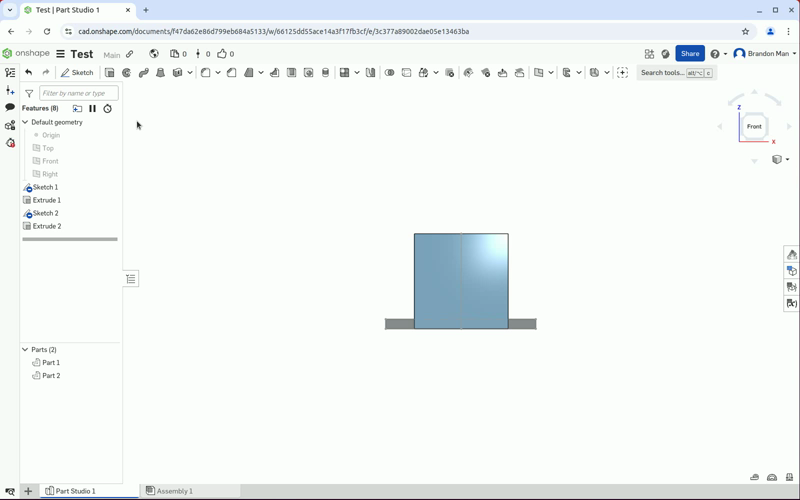
key(shift+h)
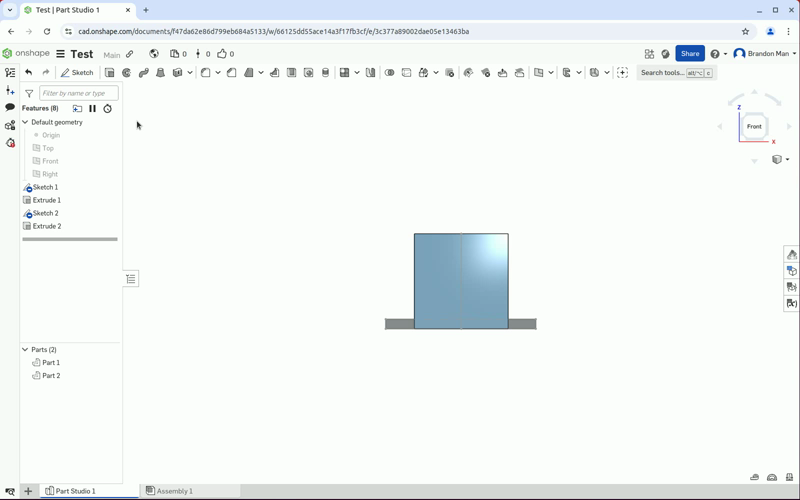
key(shift+7)
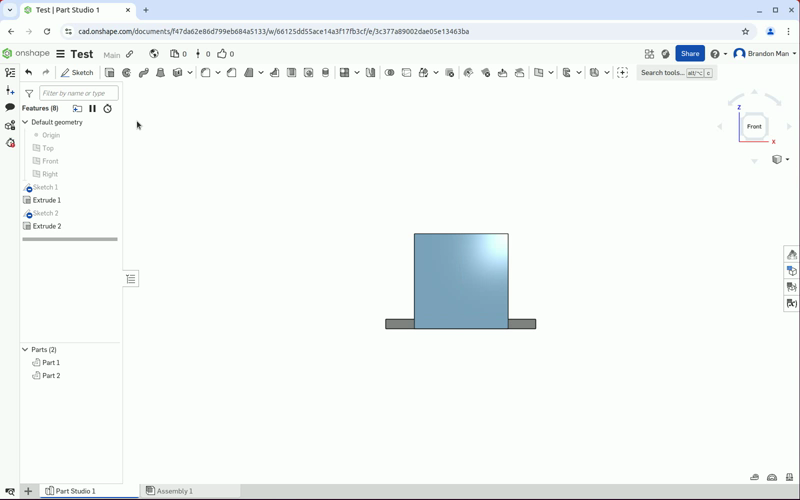
key(left, 2)
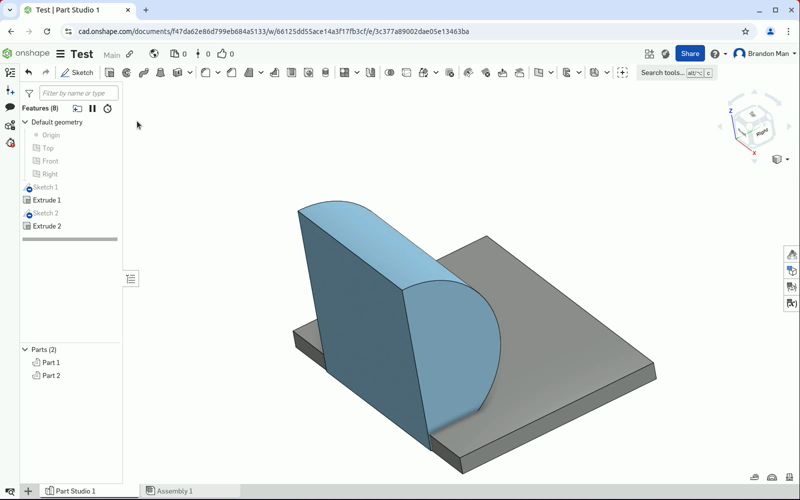
key(down, 2)
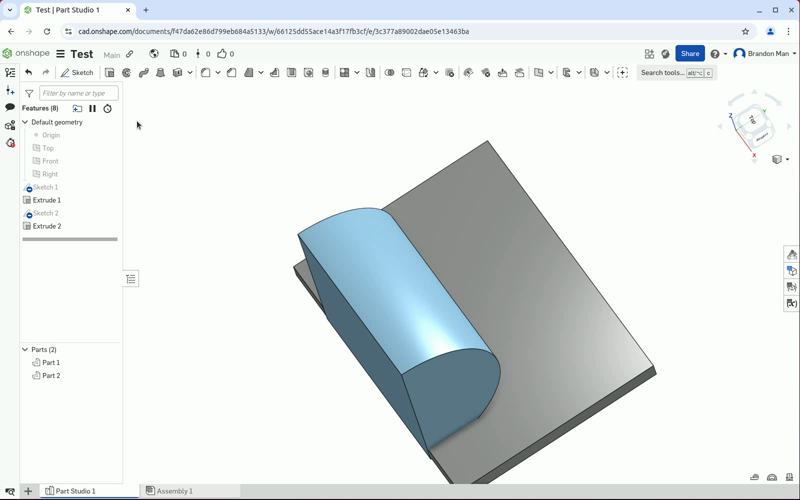
key(up, 2)
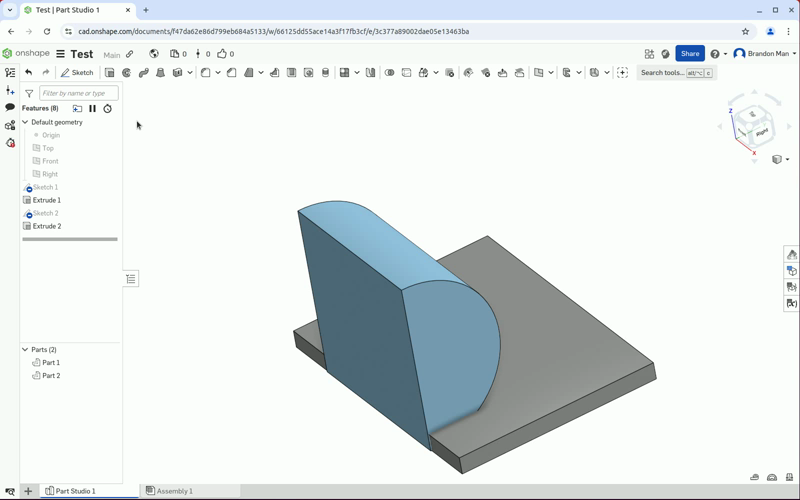
key(right, 2)
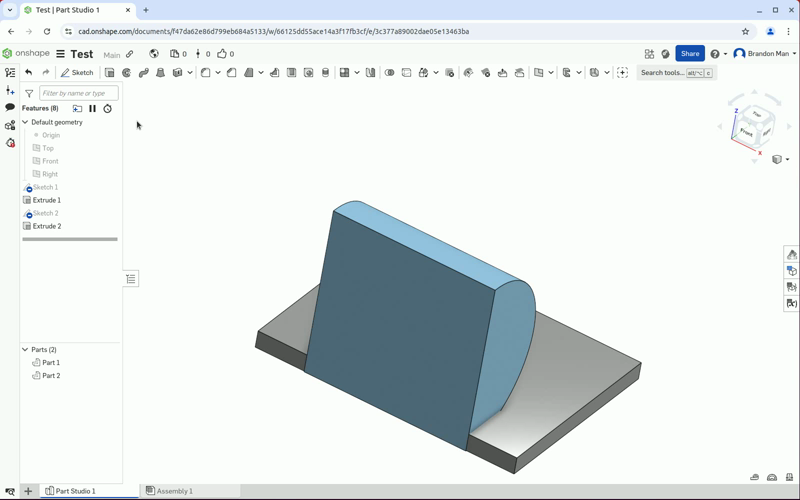
mouse_move(73, 189)
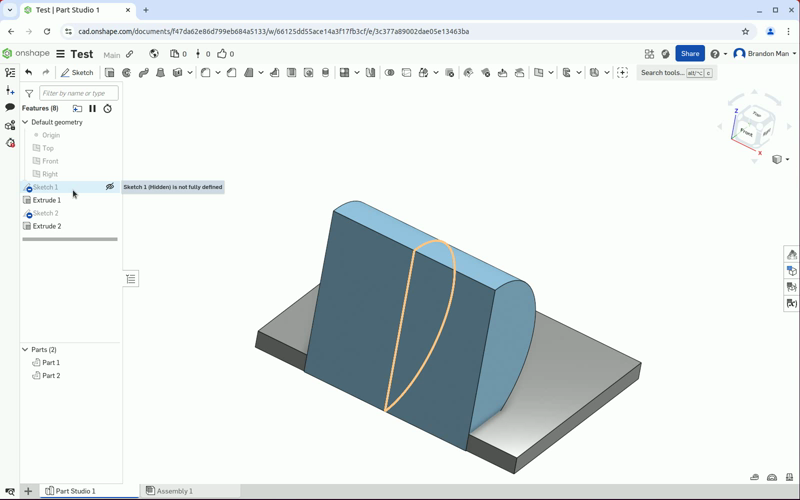
click(73, 189)